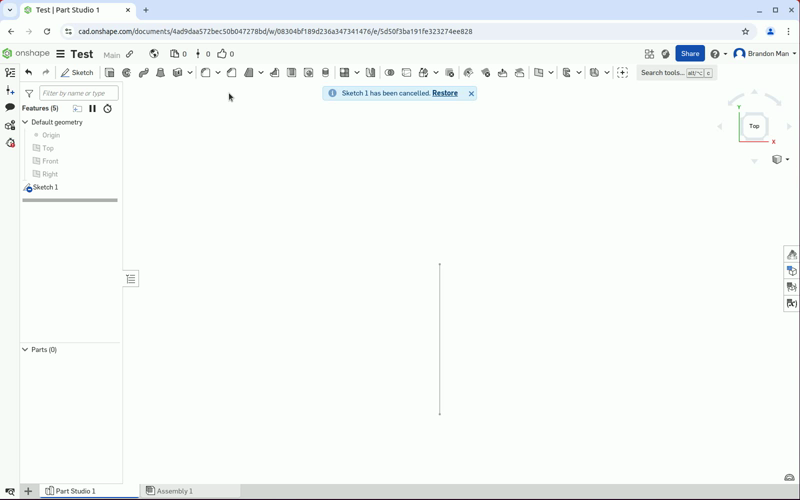
key(shift+h)
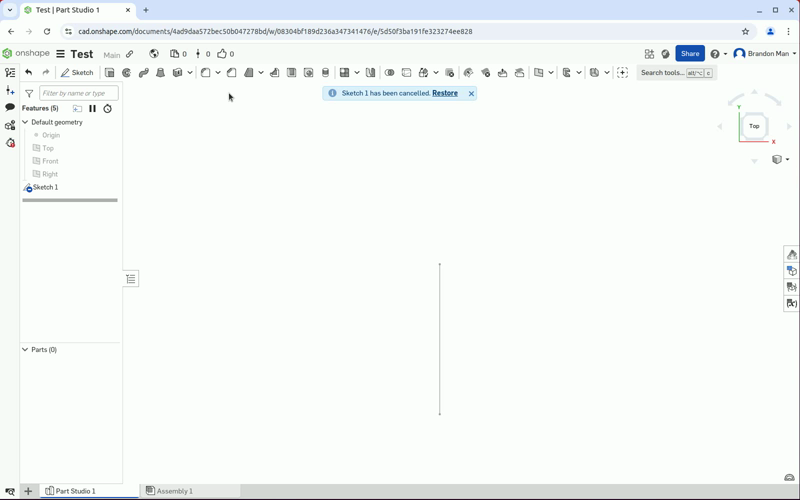
key(shift+s)
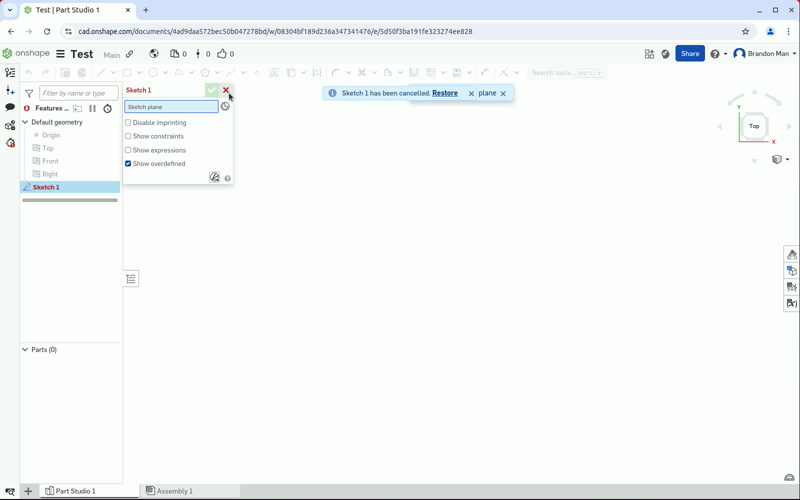
mouse_move(73, 150)
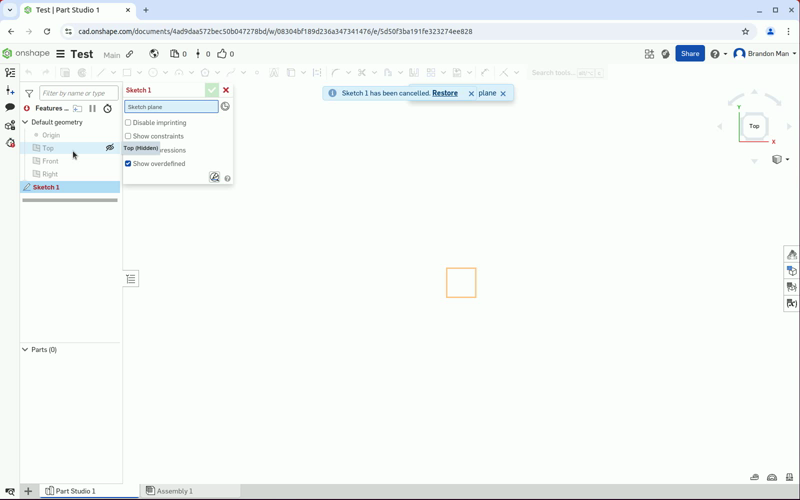
click(73, 150)
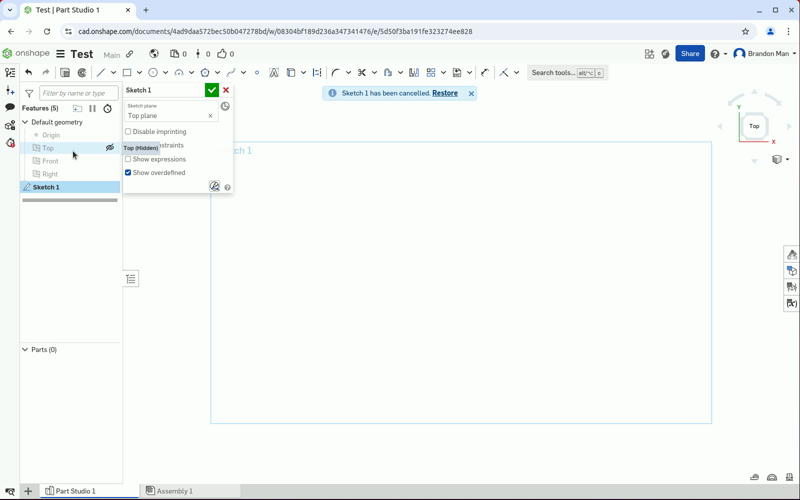
mouse_move(73, 352)
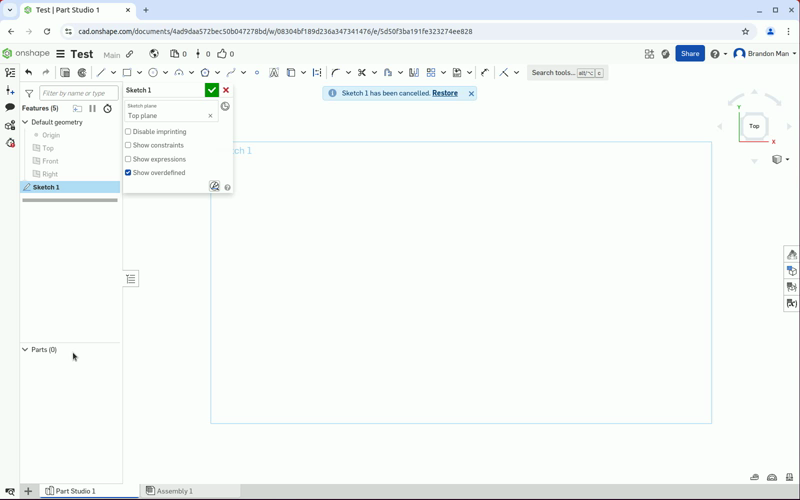
key(y)
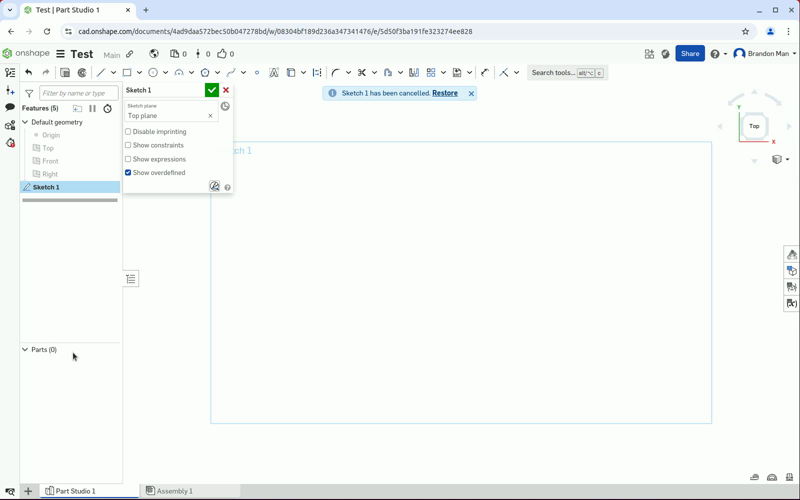
key(c)
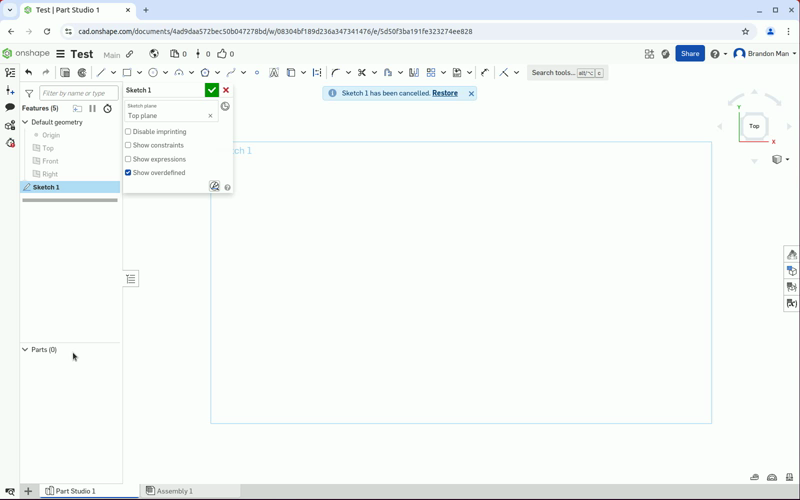
key_down(shift)
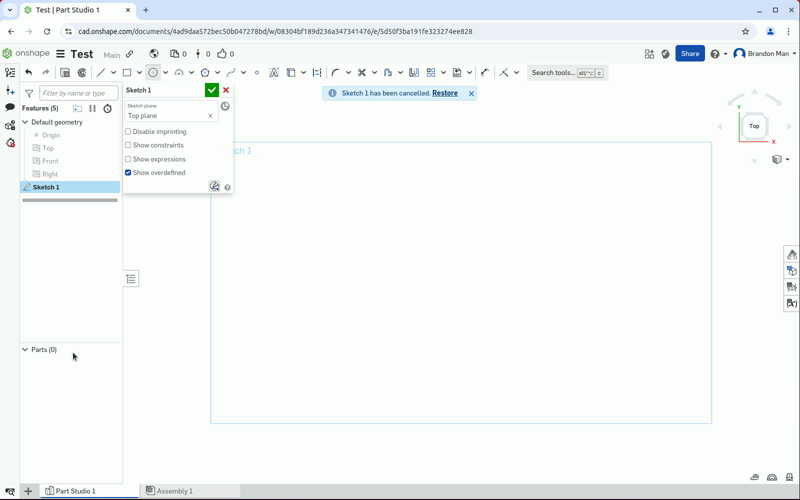
mouse_move(461, 282)
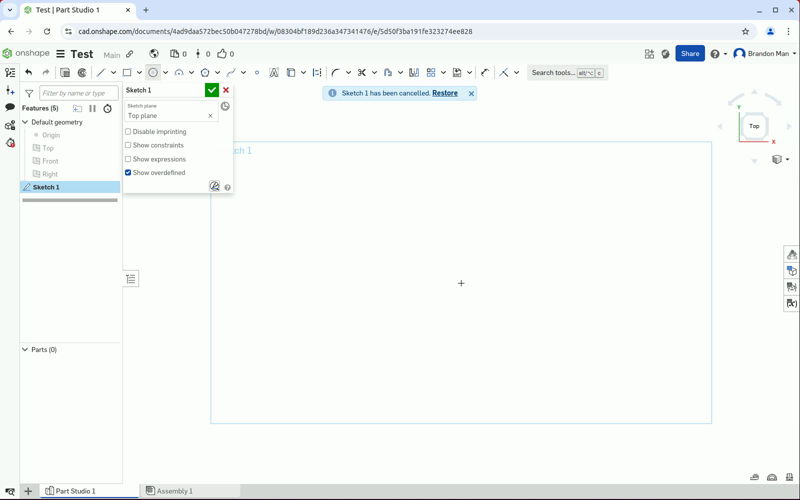
click(461, 282)
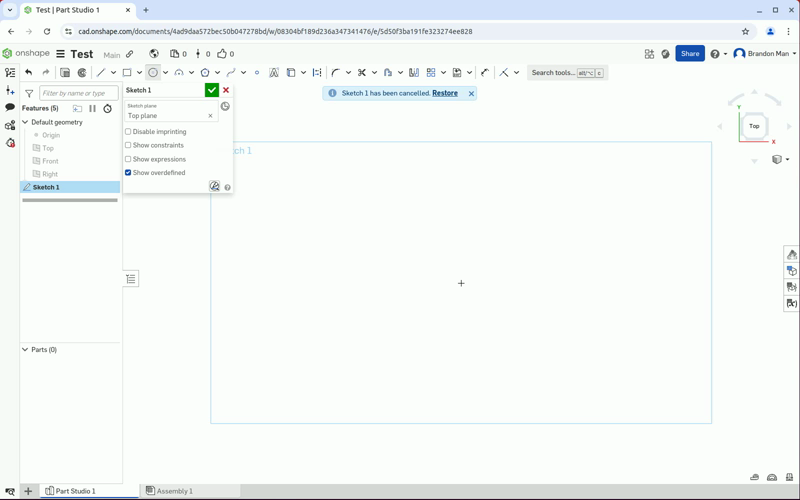
key_up(shift)
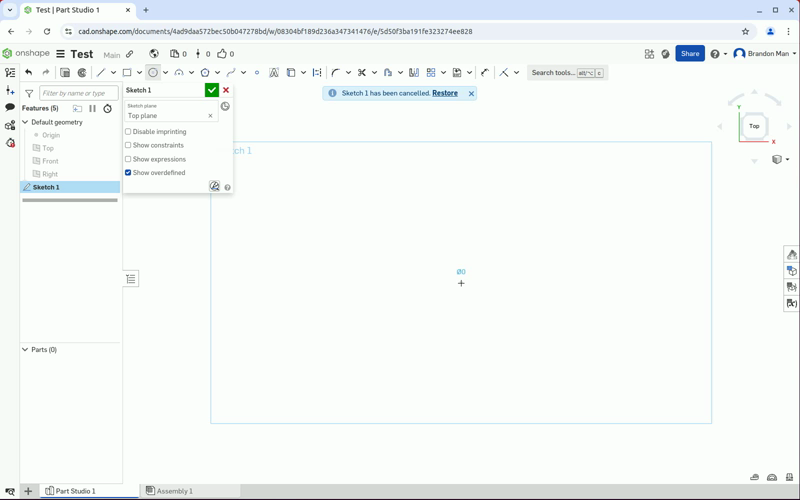
mouse_move(574, 282)
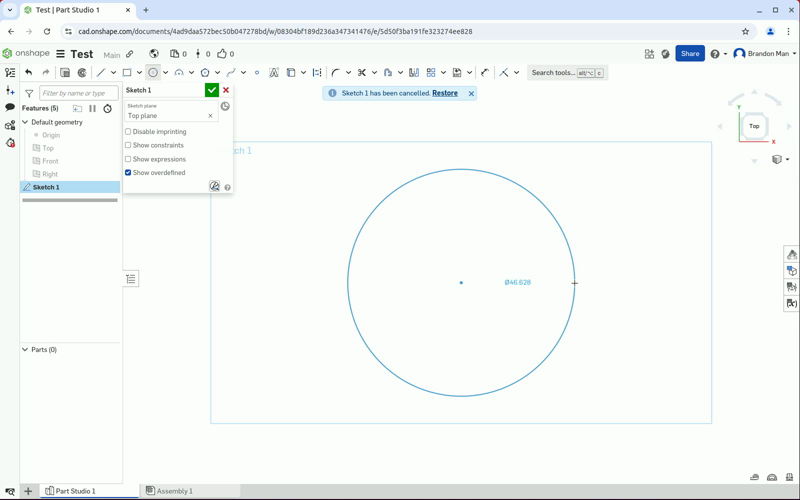
click(574, 282)
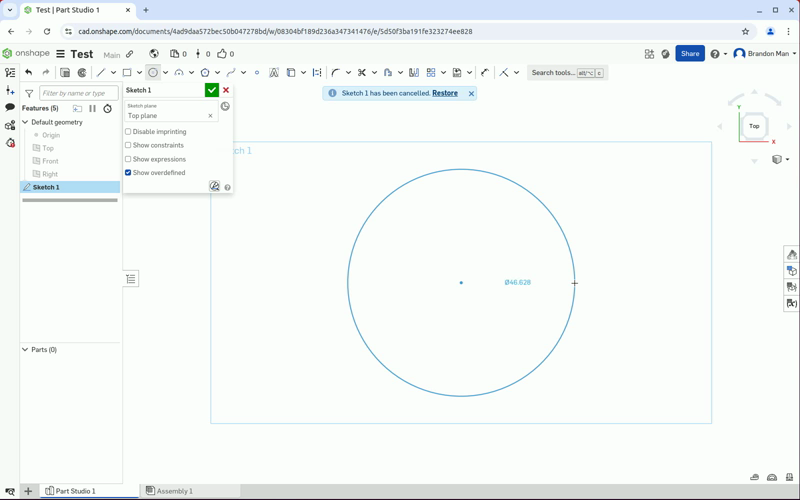
key(esc)
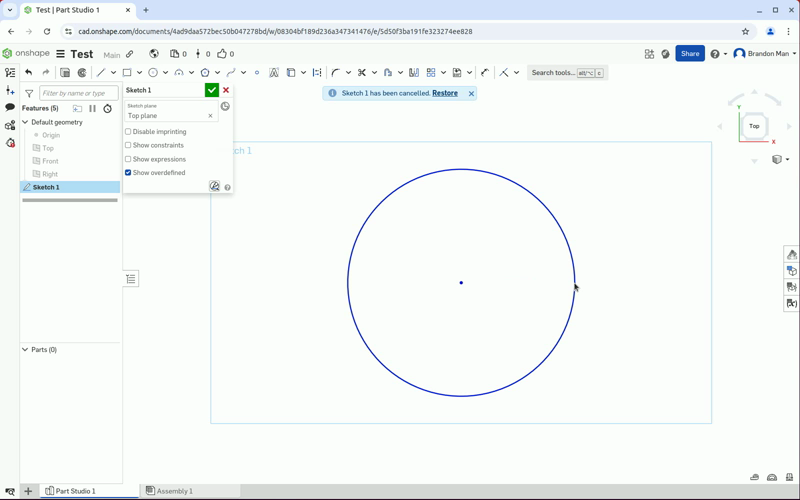
key(c)
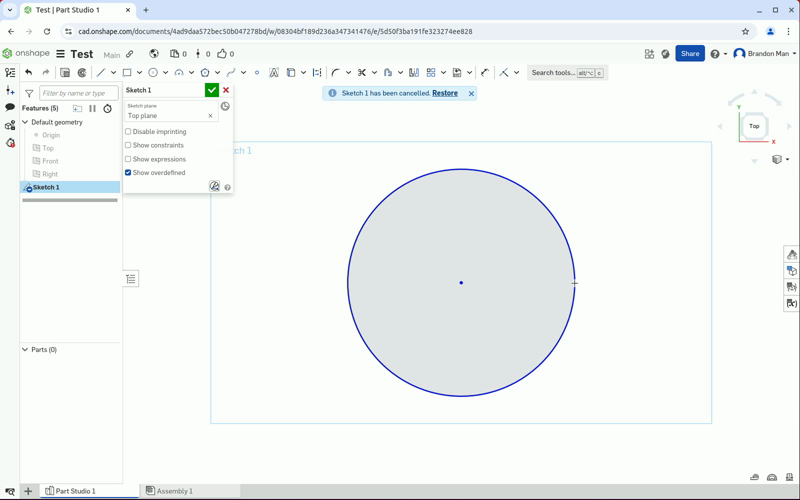
key_down(shift)
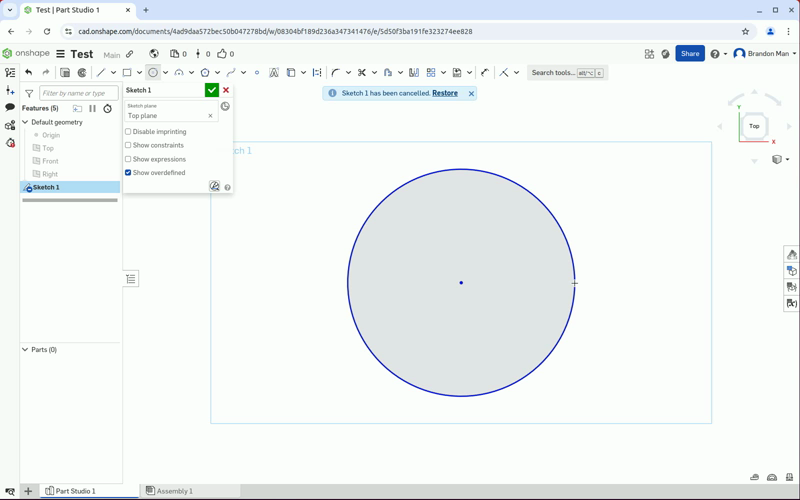
mouse_move(461, 282)
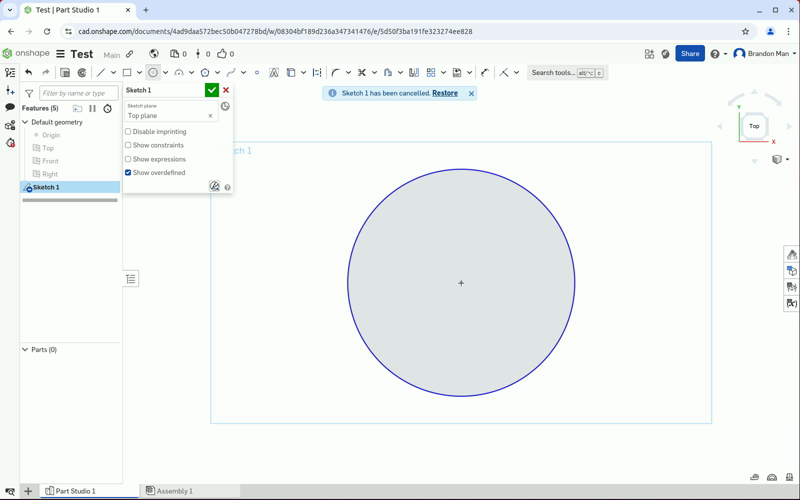
click(461, 282)
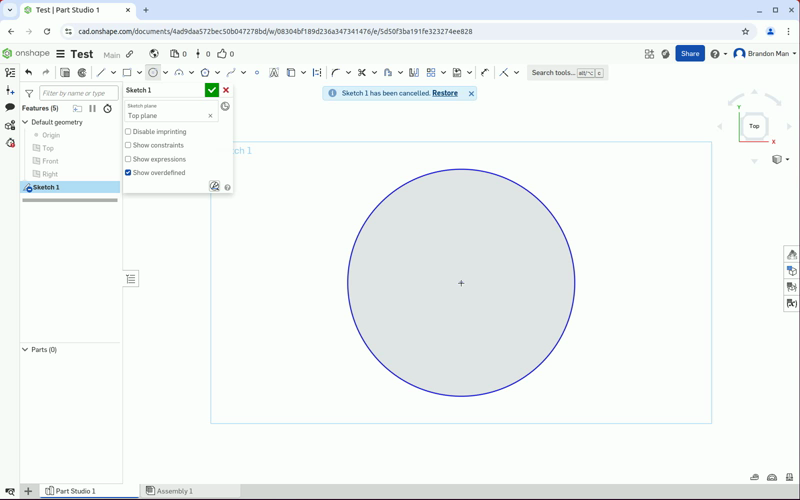
key_up(shift)
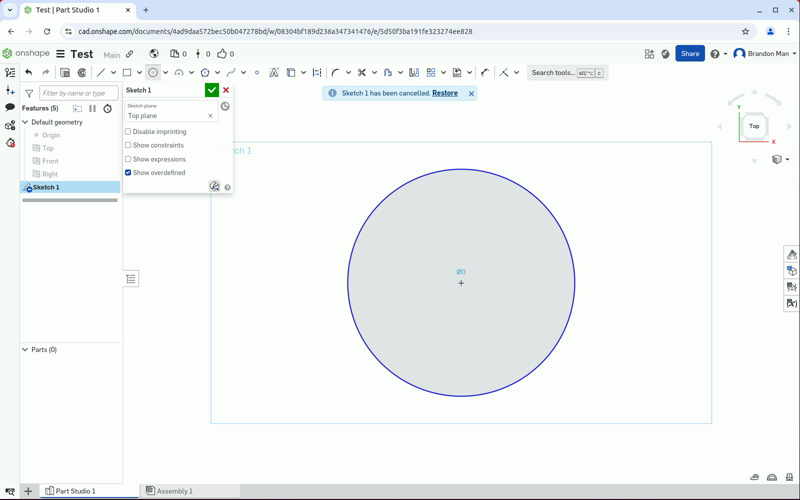
mouse_move(529, 282)
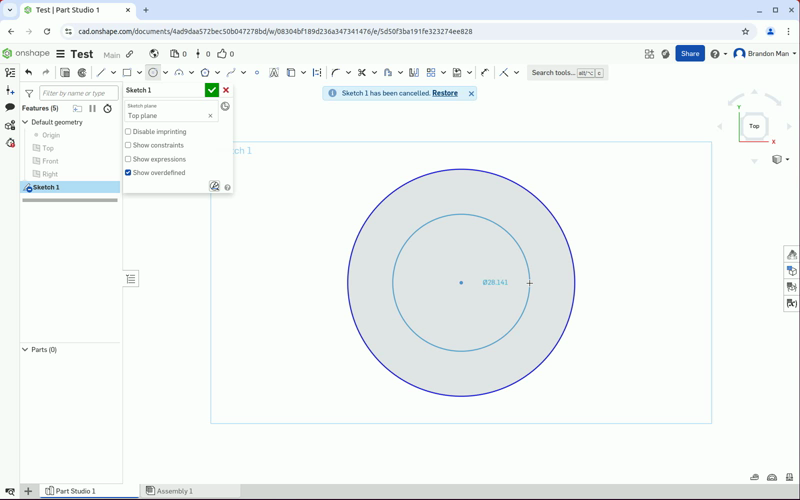
click(529, 282)
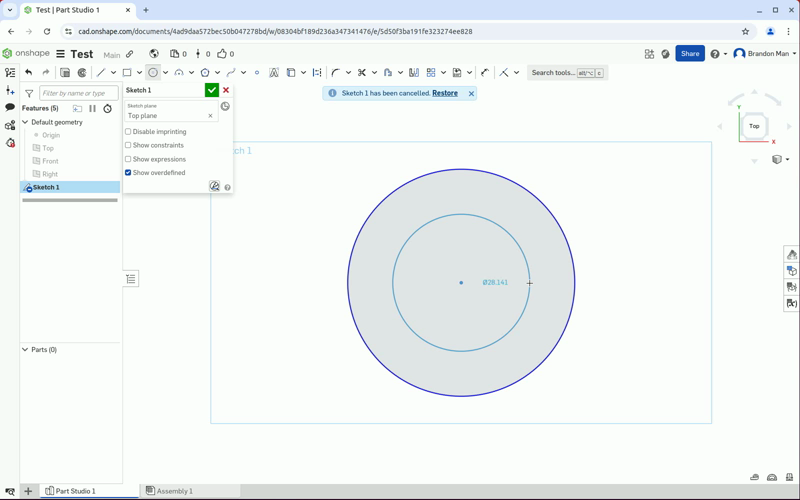
key(esc)
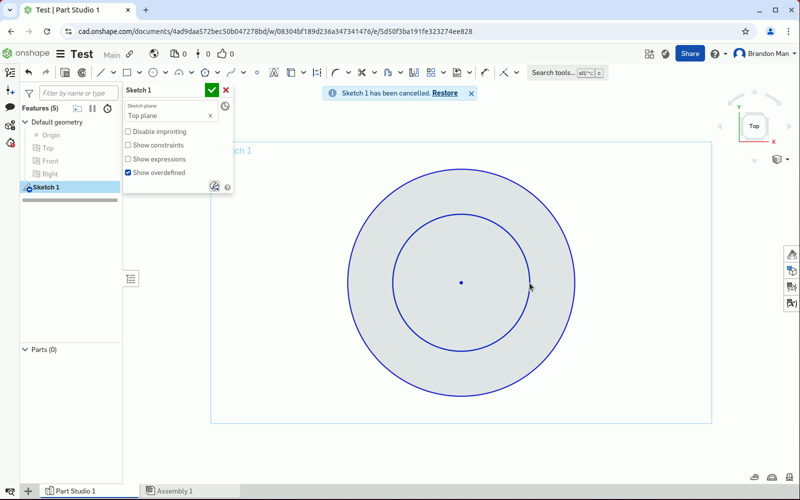
mouse_move(544, 314)
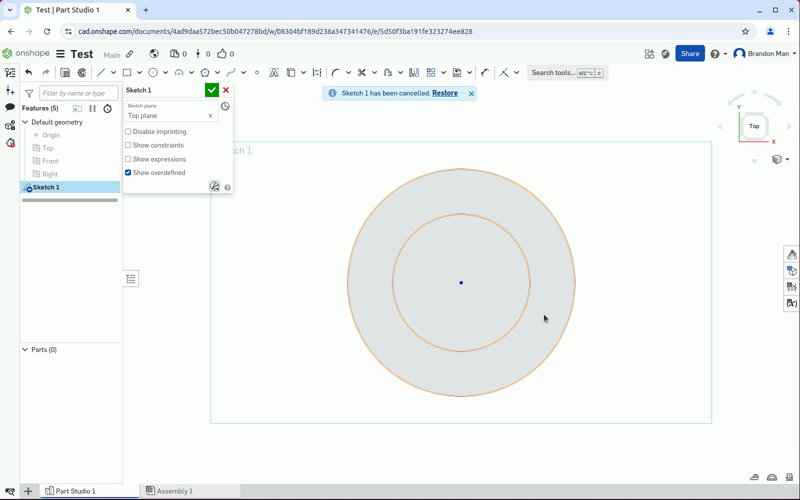
click(544, 314)
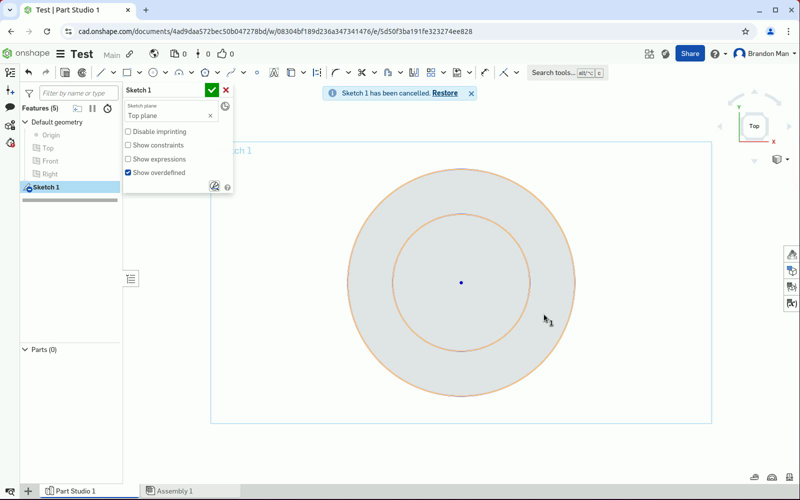
mouse_move(73, 352)
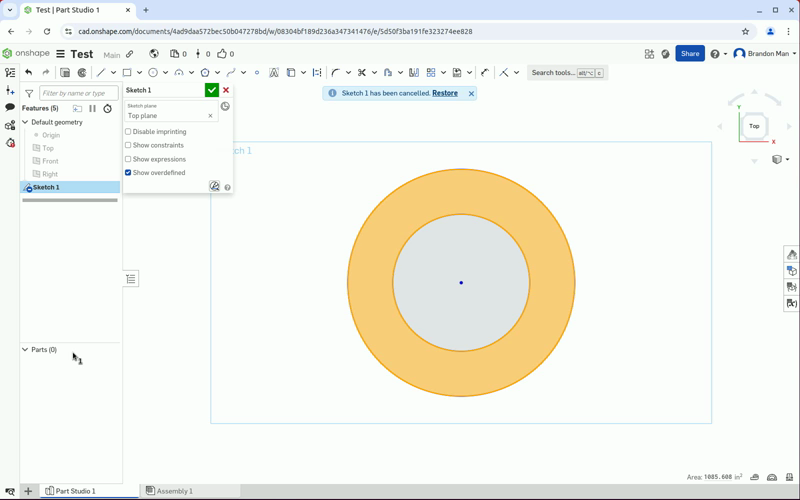
key(shift+y)
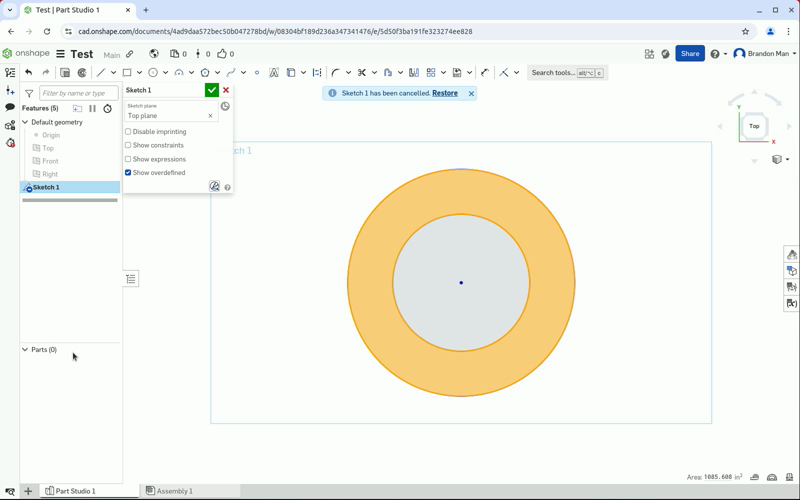
key(shift+e)
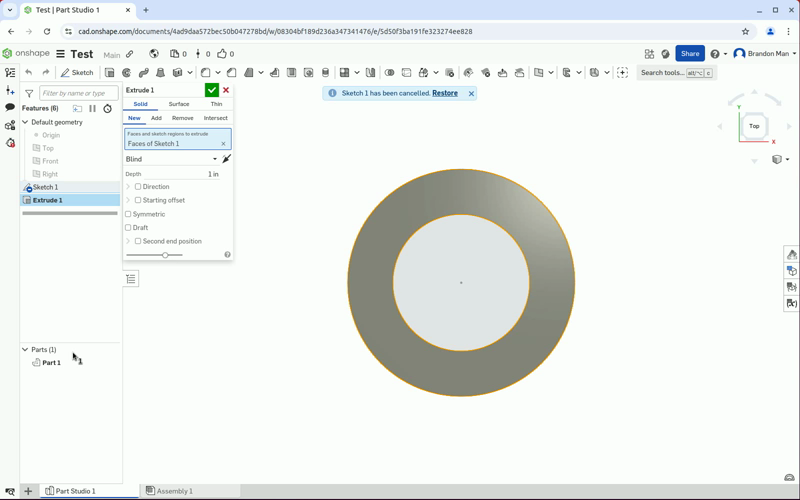
mouse_move(143, 106)
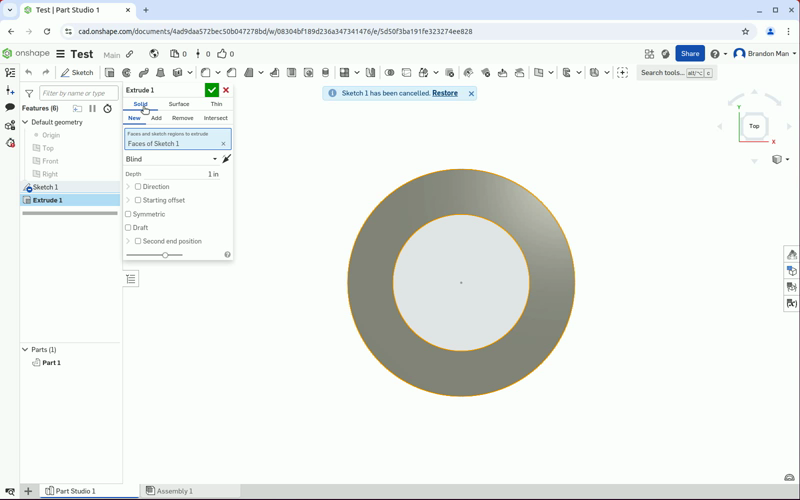
click(143, 106)
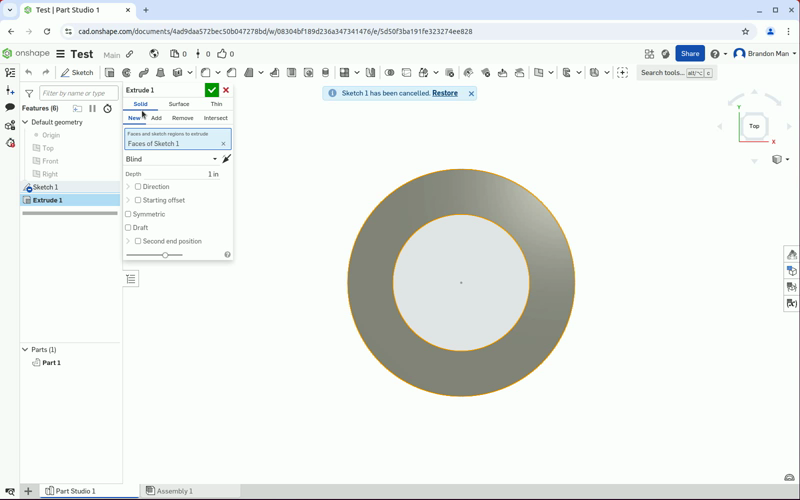
mouse_move(137, 120)
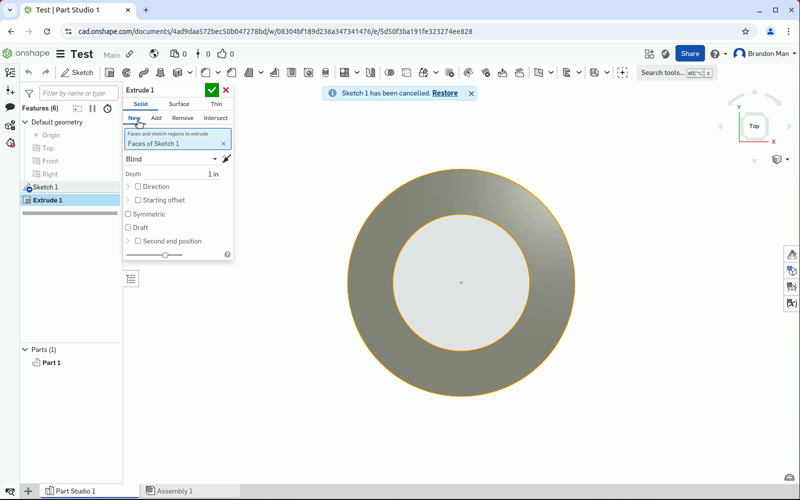
click(137, 120)
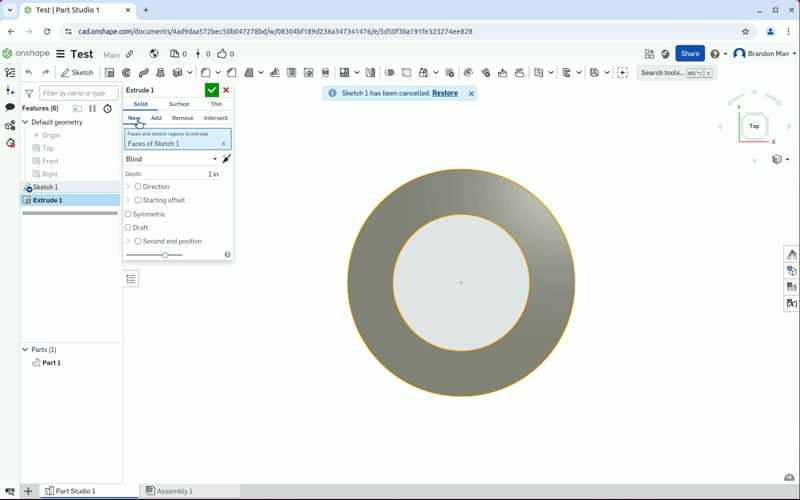
key(tab, 4)
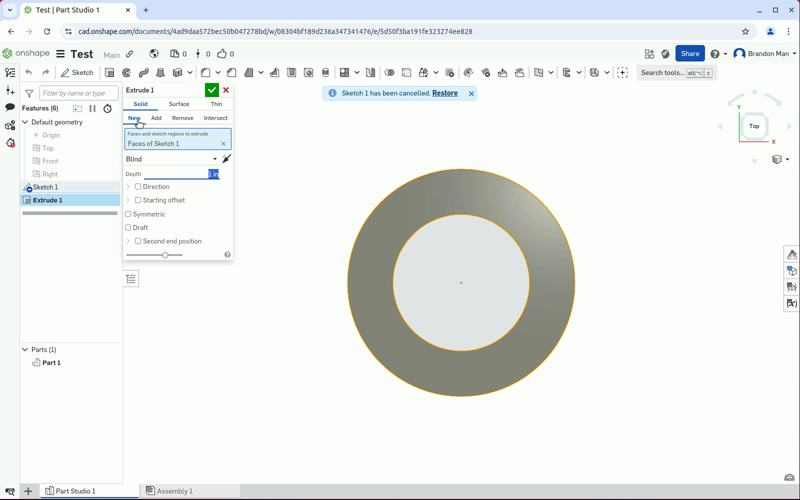
text(4.092)
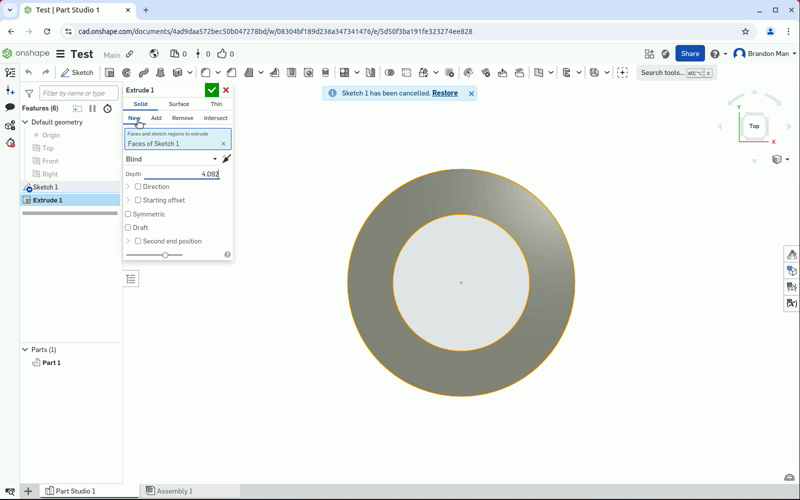
key(enter)
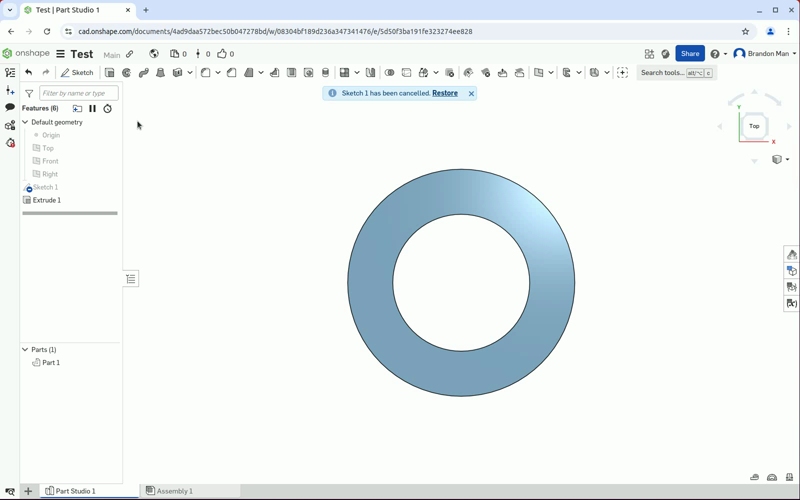
key(shift+h)
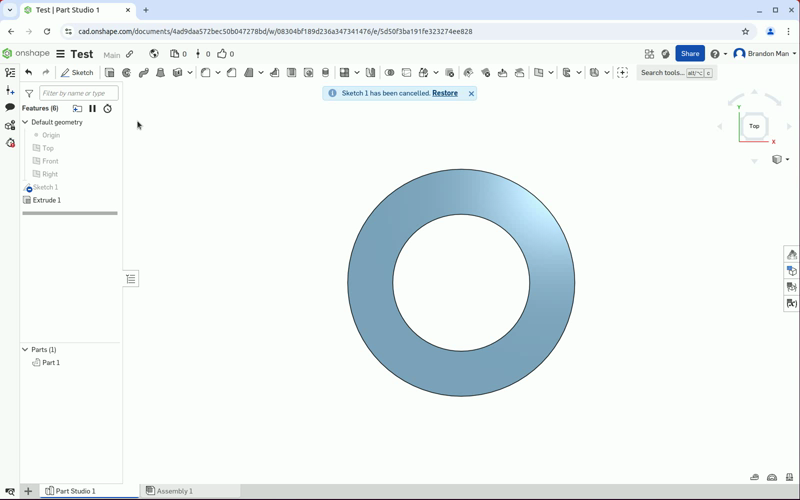
key(shift+h)
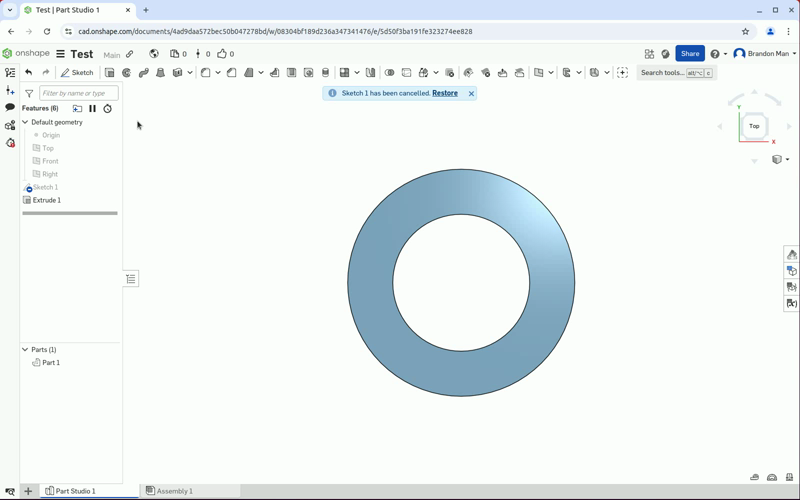
mouse_move(73, 189)
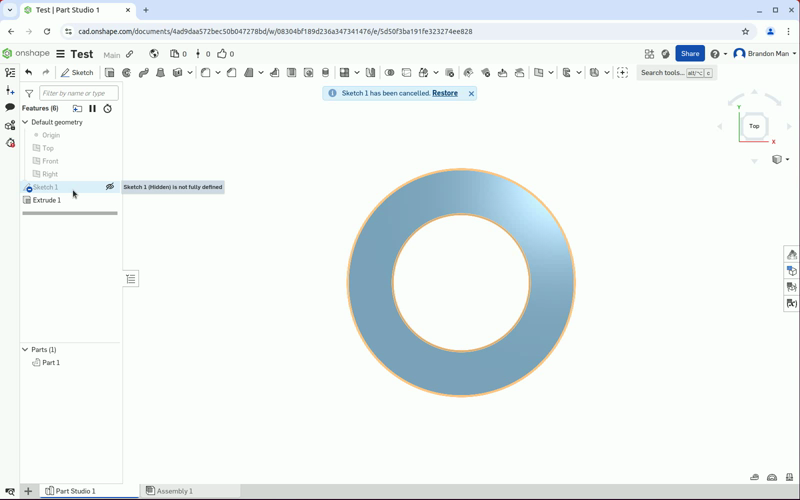
click(73, 189)
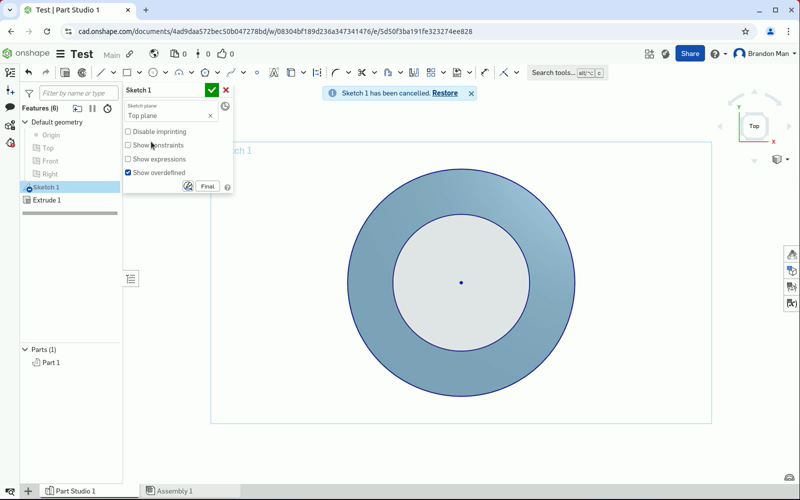
mouse_move(229, 92)
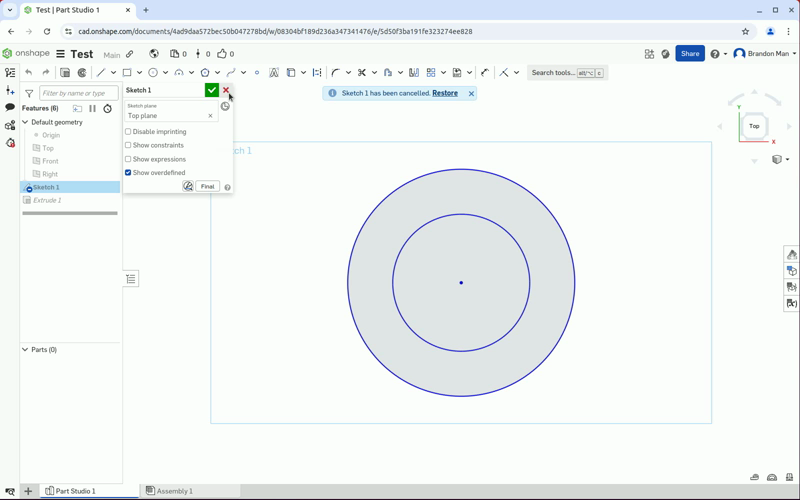
click(229, 92)
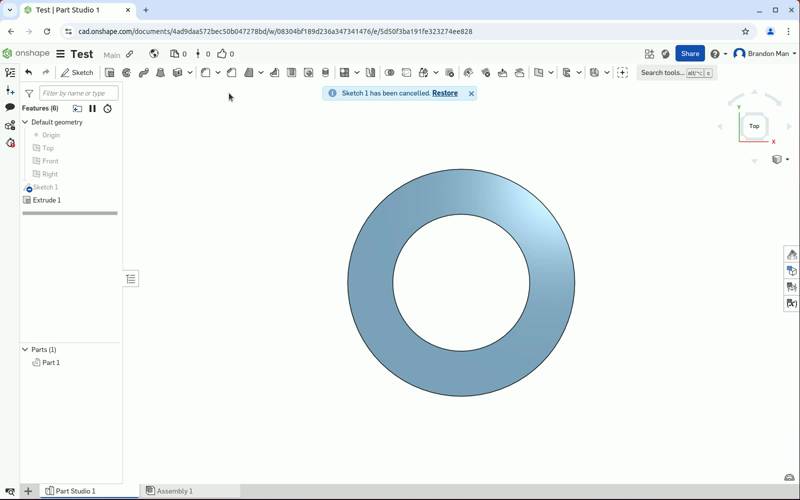
mouse_move(541, 75)
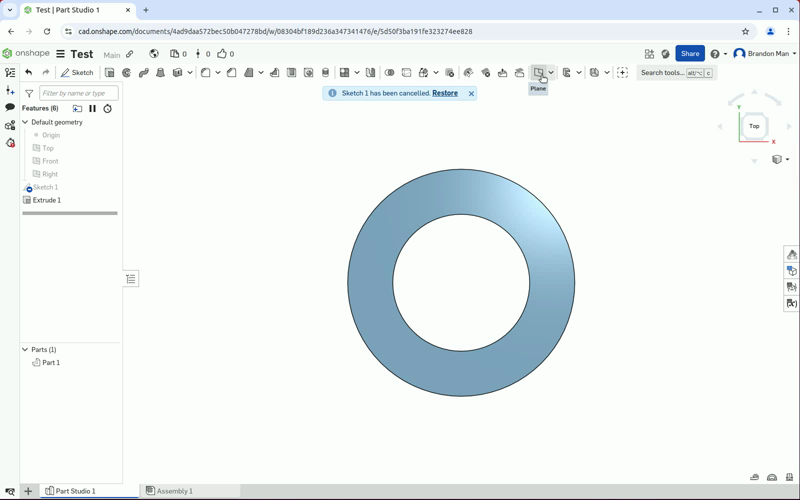
click(541, 75)
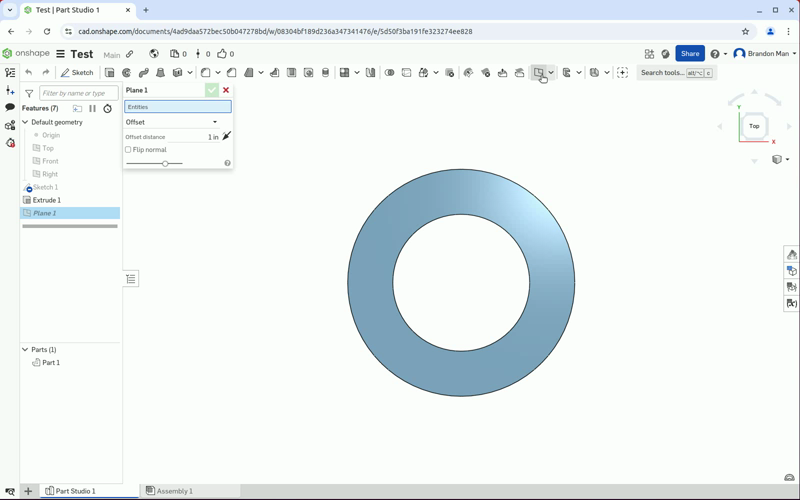
mouse_move(73, 150)
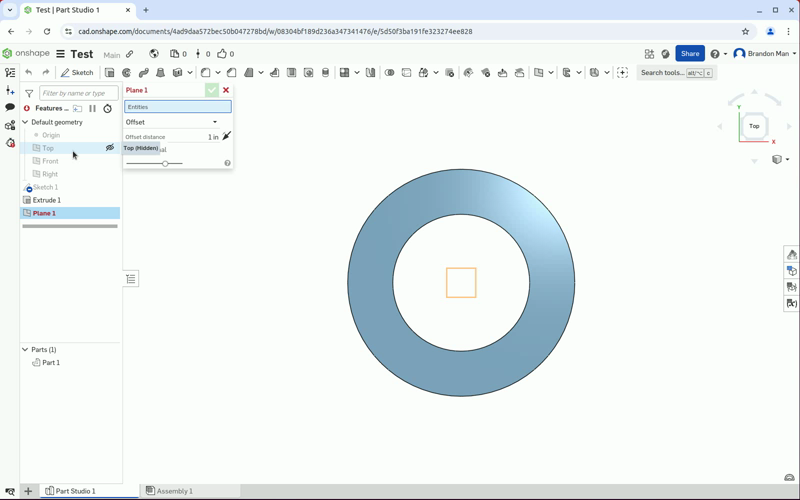
click(73, 150)
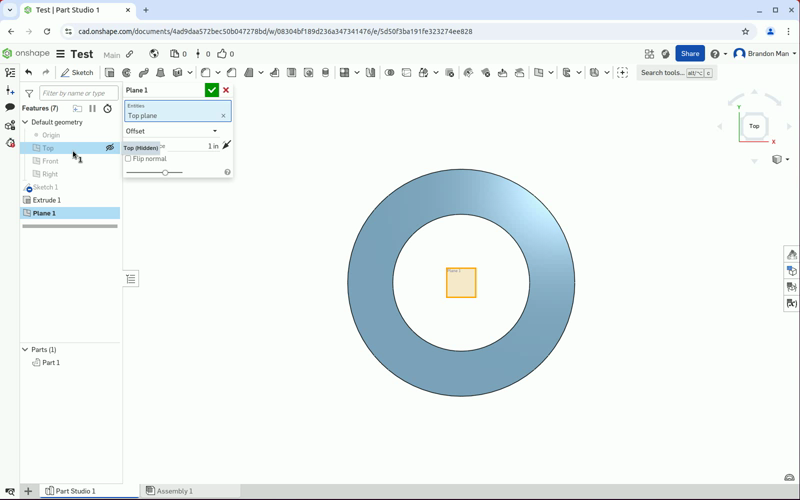
key(tab, 2)
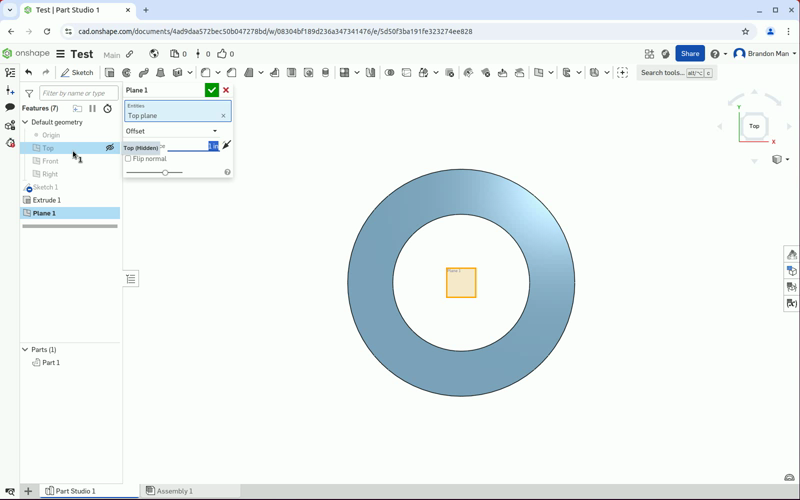
text(4.098)
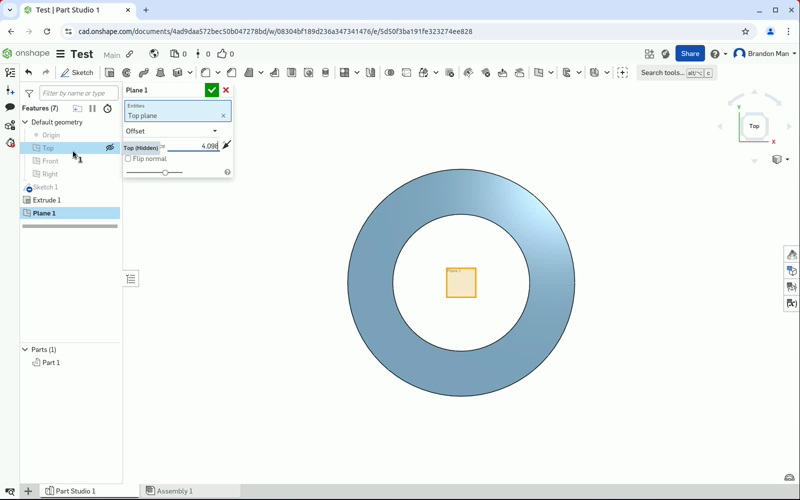
key(enter, 2)
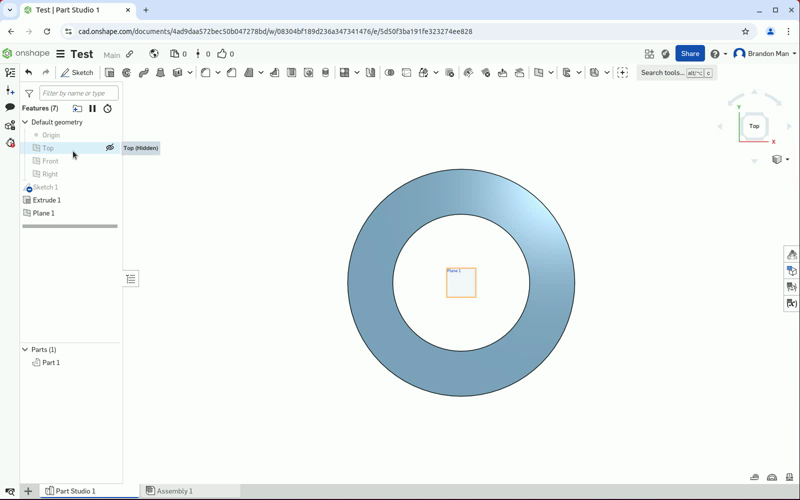
key(shift+s)
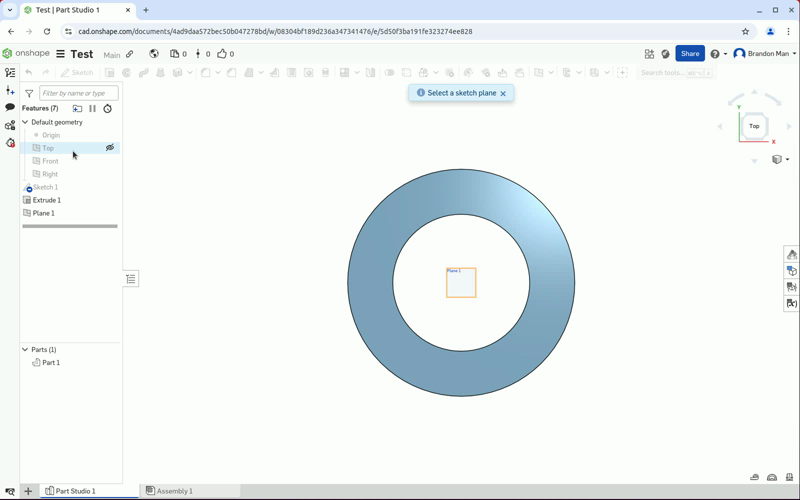
mouse_move(73, 215)
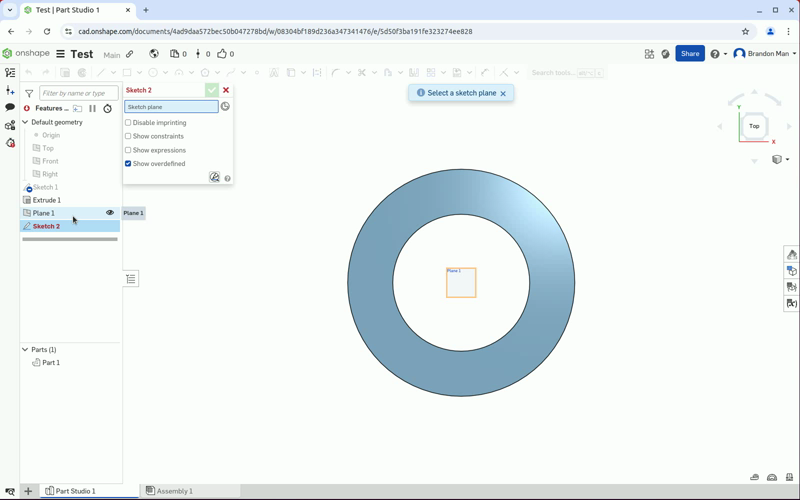
click(73, 215)
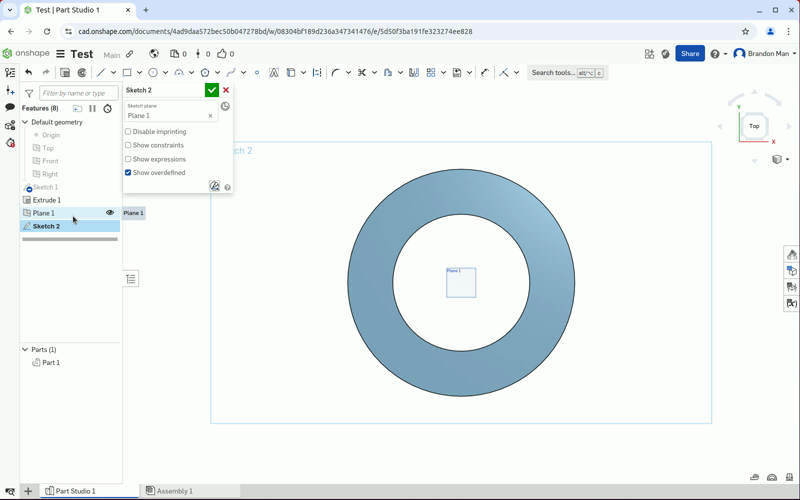
mouse_move(73, 352)
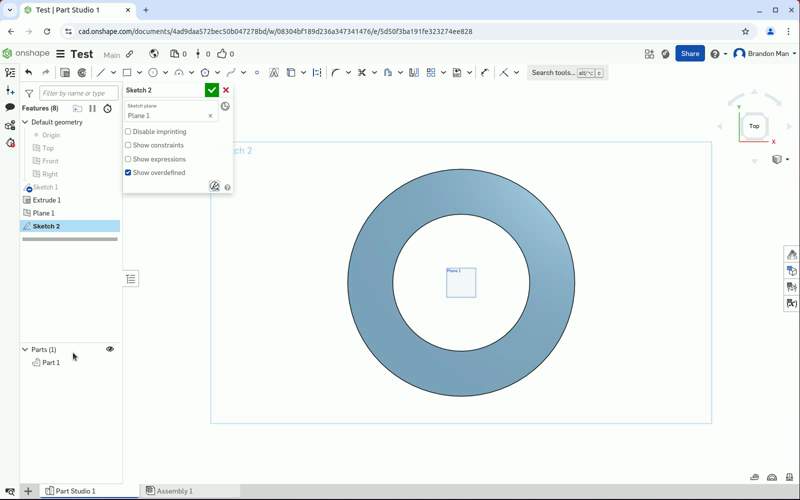
key(y)
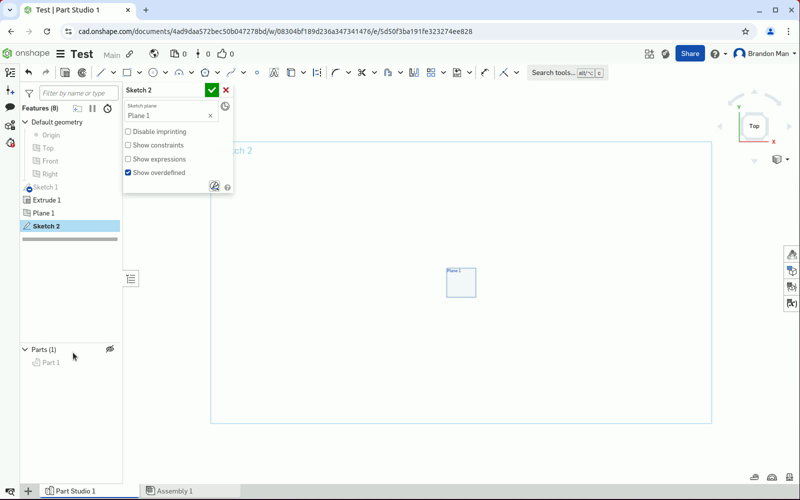
key(c)
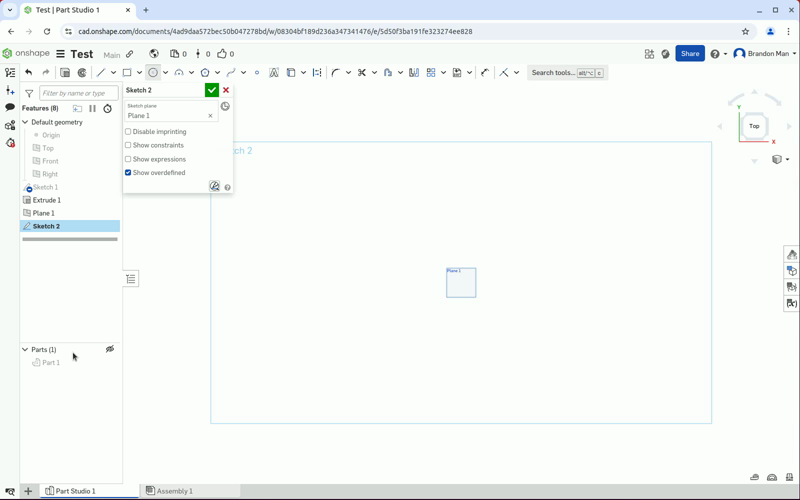
key_down(shift)
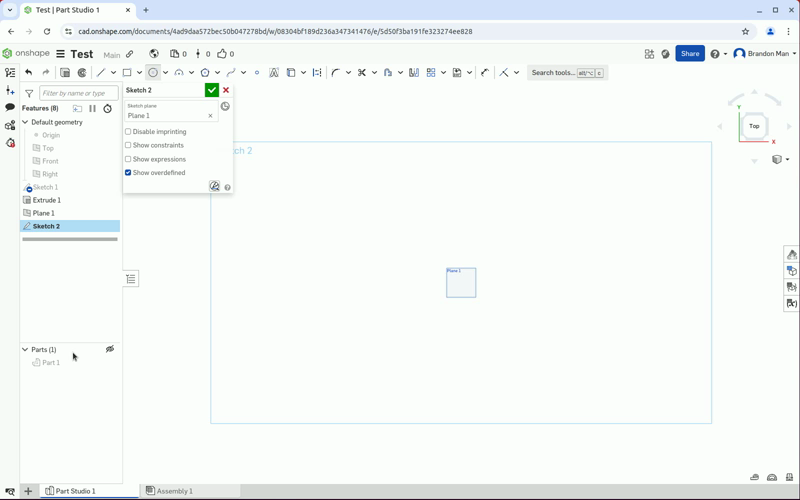
mouse_move(461, 282)
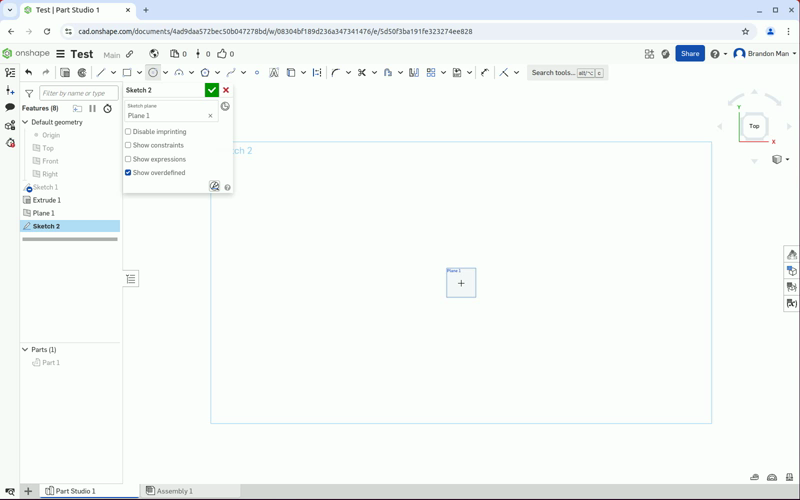
click(461, 282)
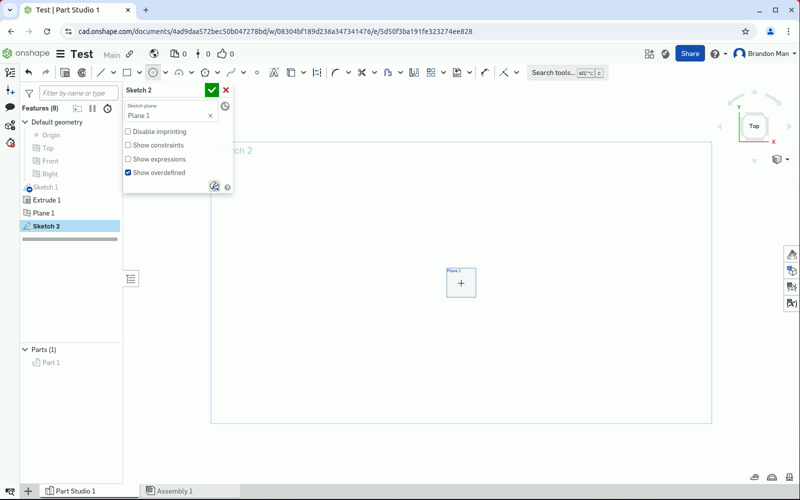
key_up(shift)
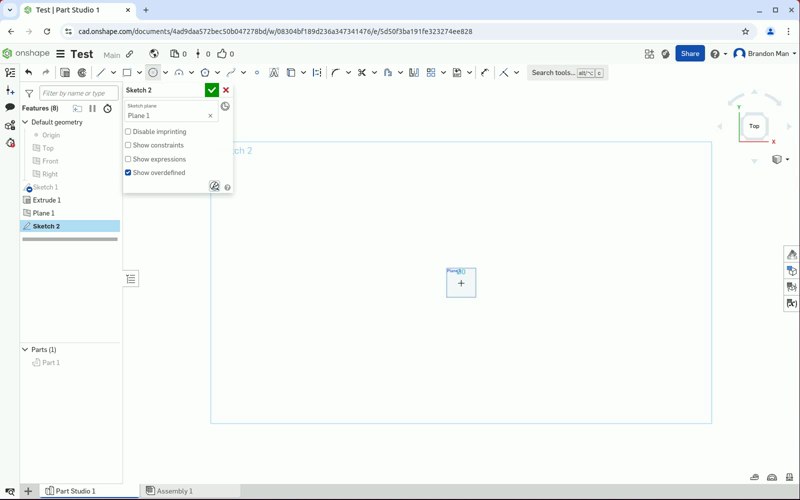
mouse_move(540, 282)
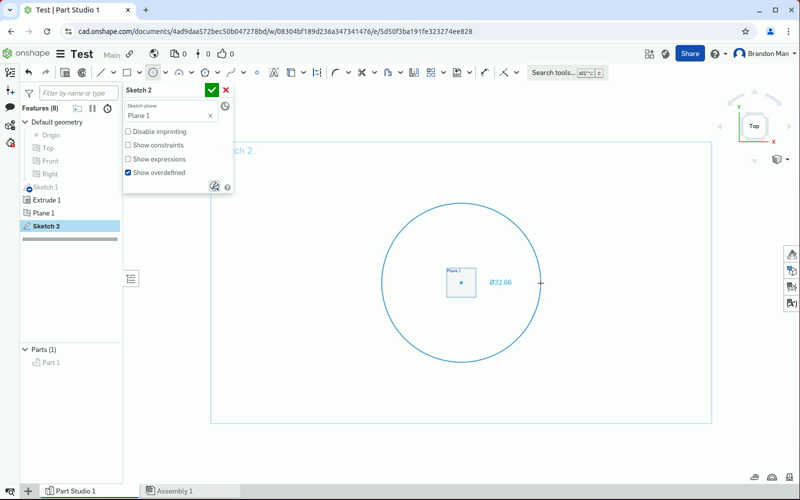
click(540, 282)
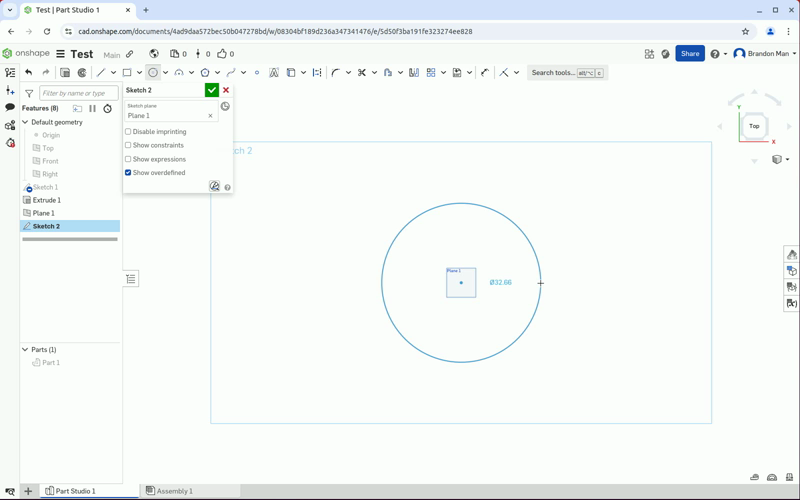
key(esc)
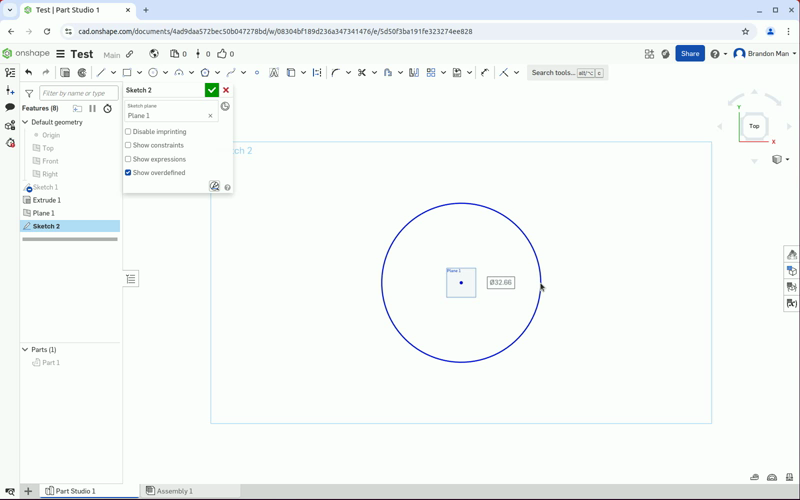
key(c)
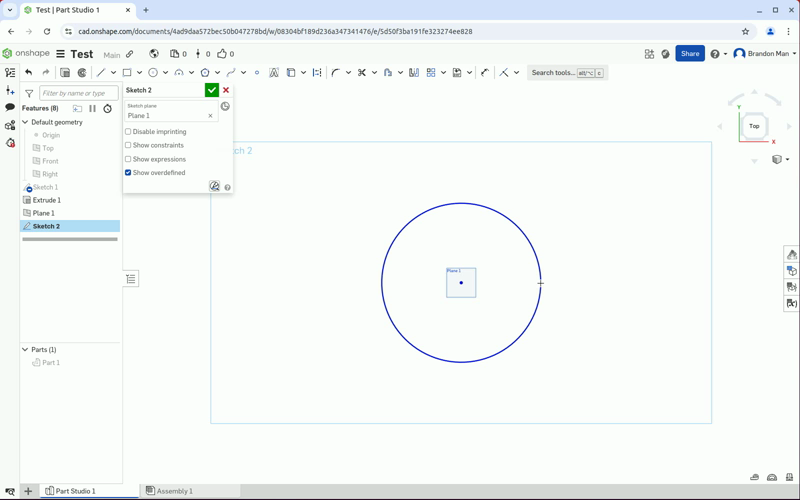
key_down(shift)
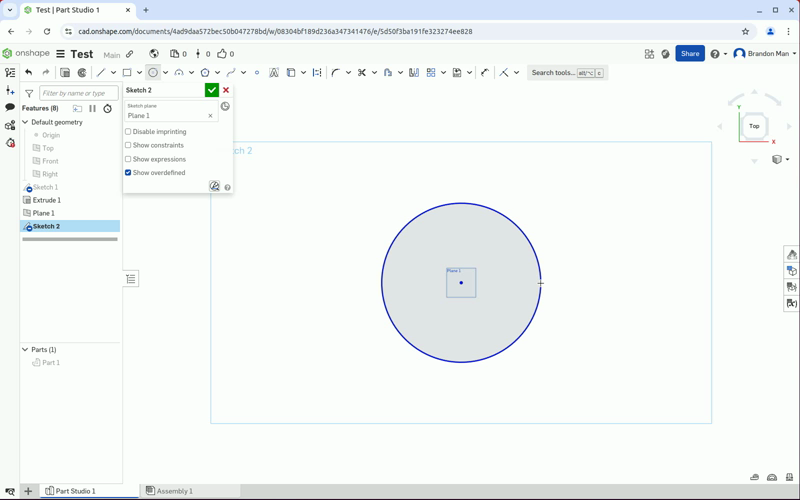
mouse_move(461, 282)
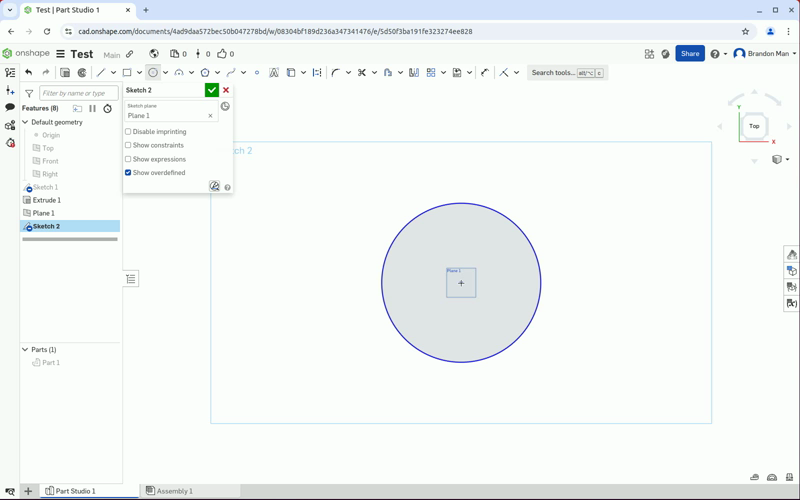
click(461, 282)
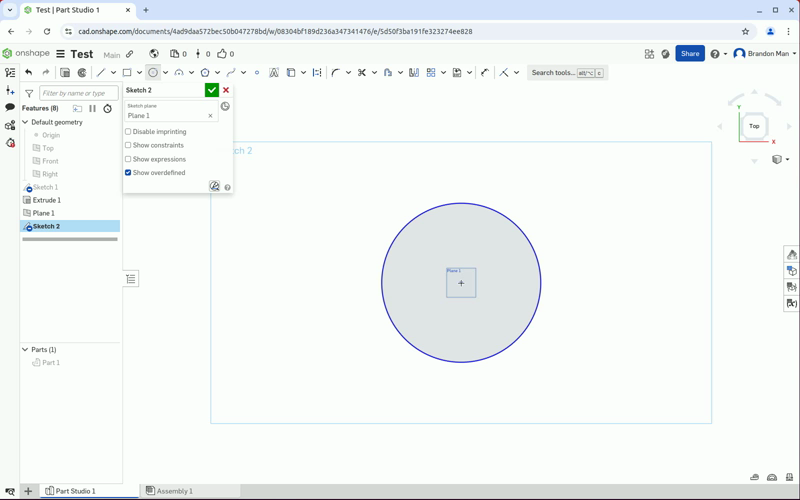
key_up(shift)
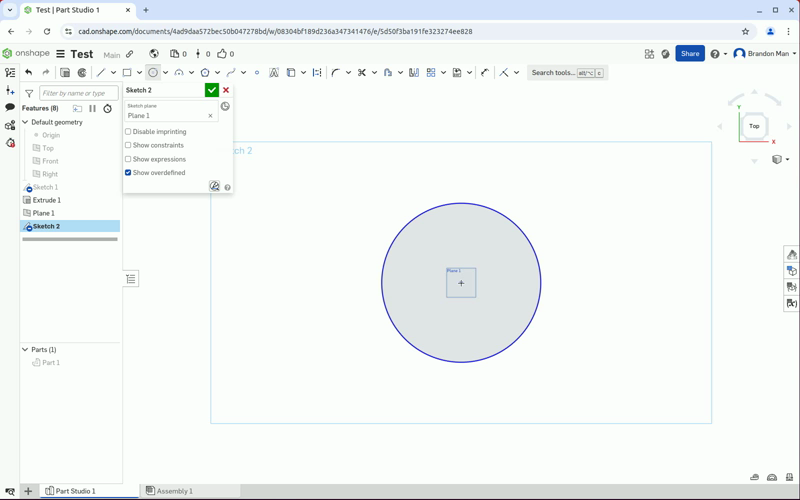
mouse_move(534, 282)
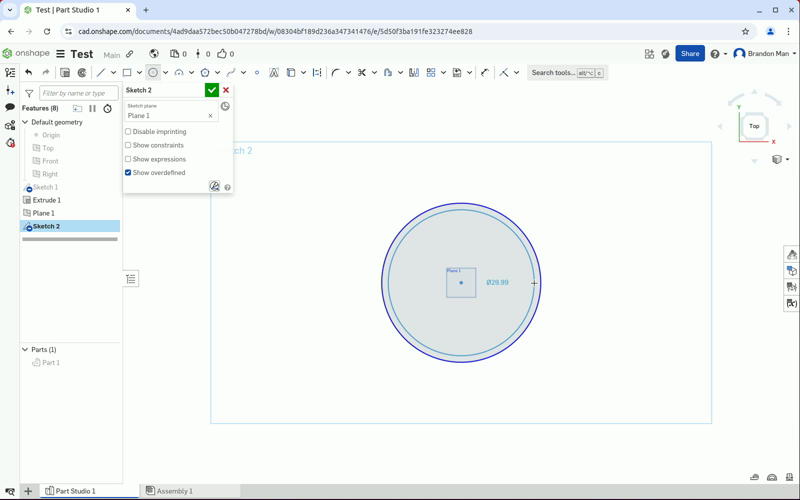
click(534, 282)
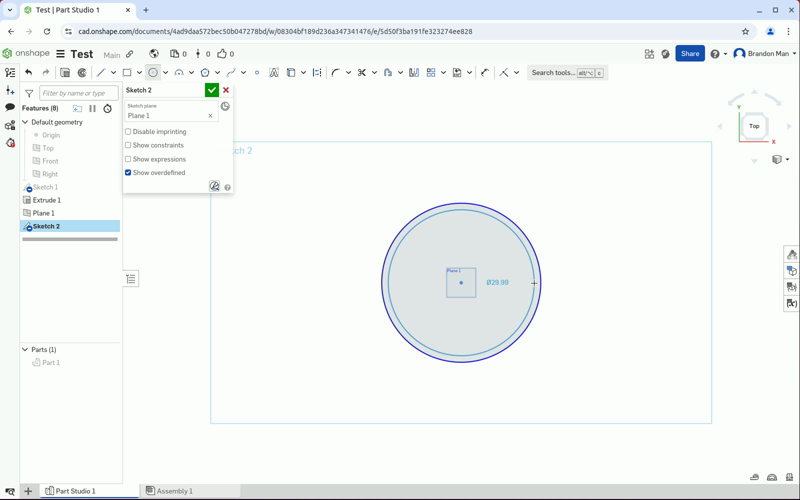
key(esc)
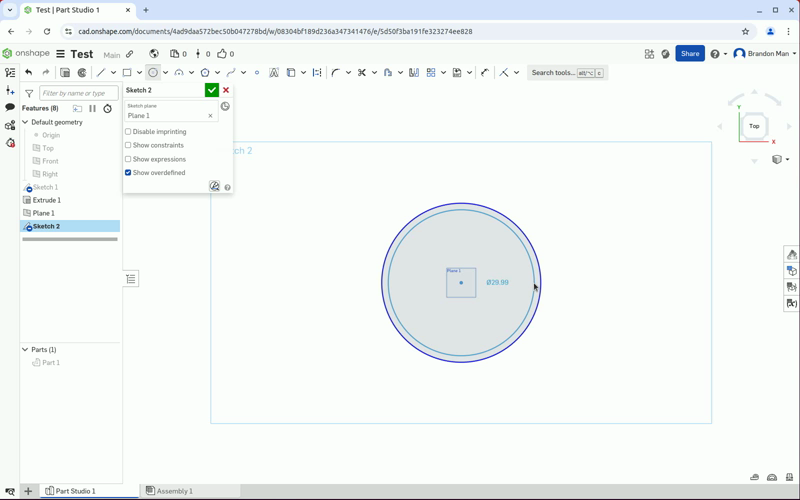
mouse_move(396, 244)
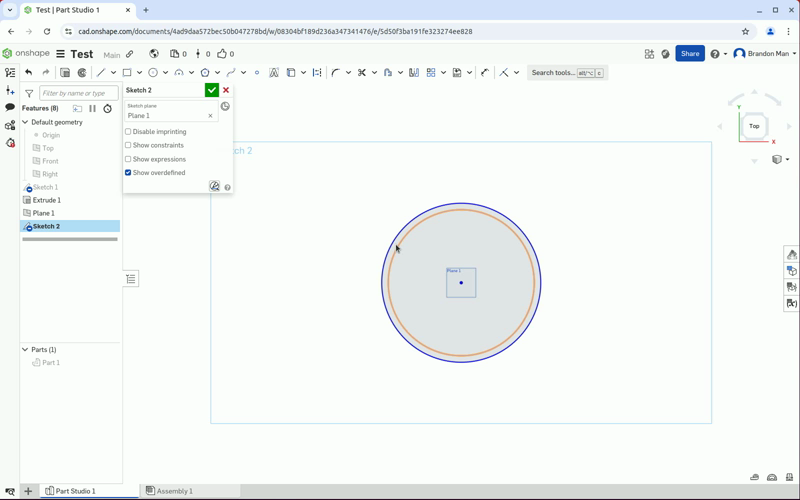
click(396, 244)
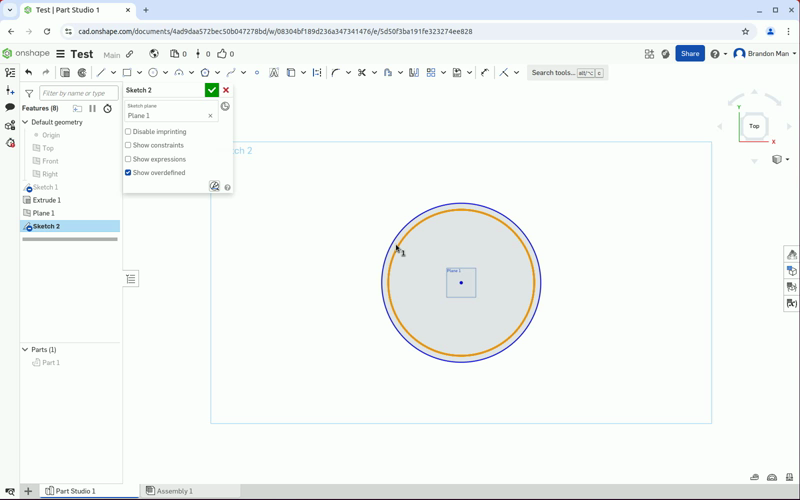
mouse_move(73, 352)
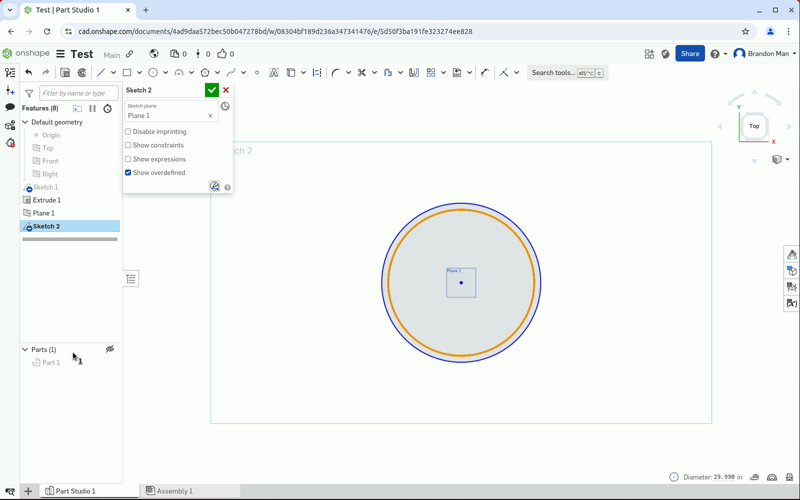
key(shift+y)
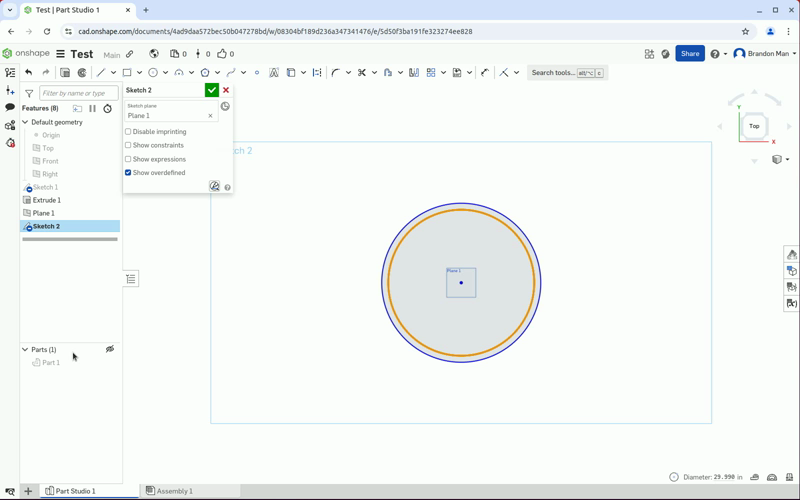
key(shift+e)
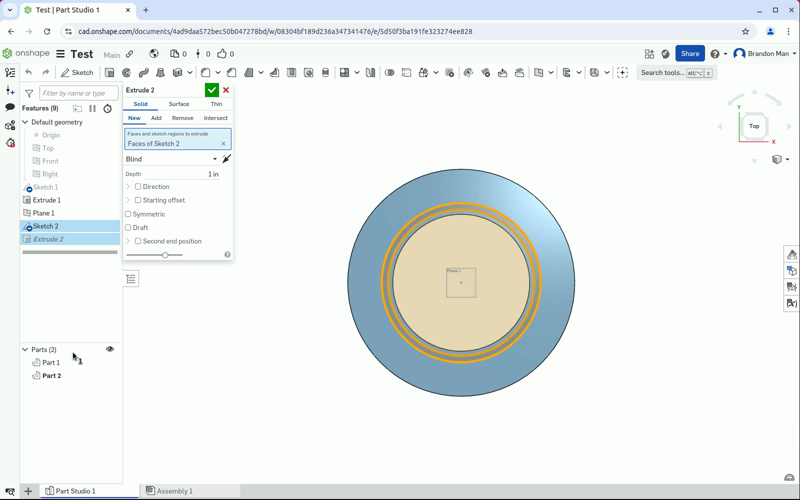
mouse_move(143, 106)
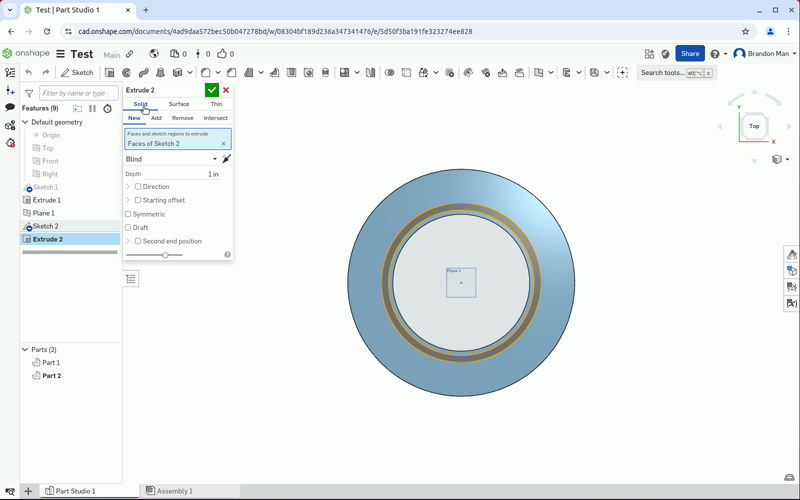
click(143, 106)
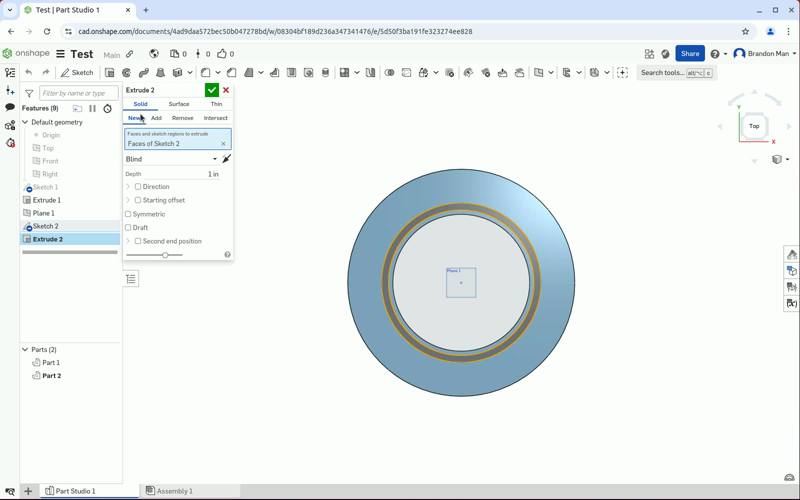
mouse_move(137, 120)
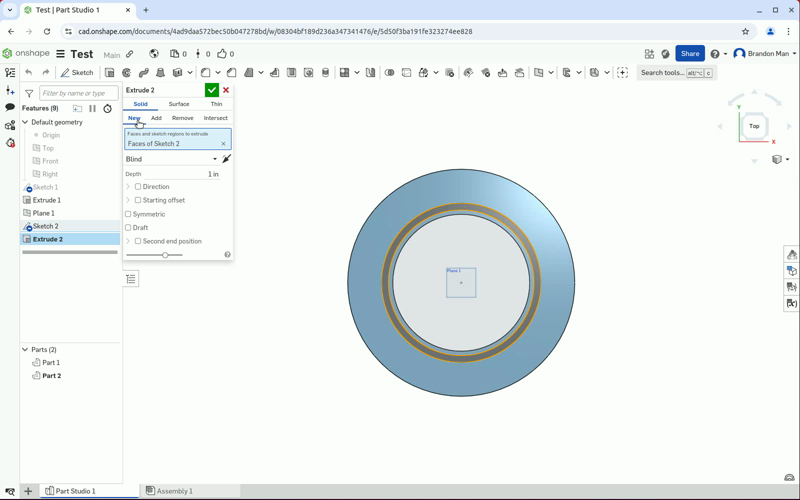
click(137, 120)
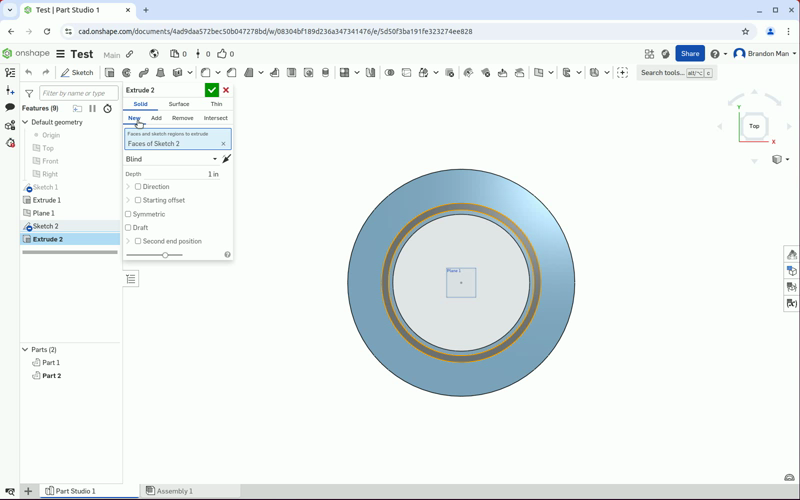
key(tab, 4)
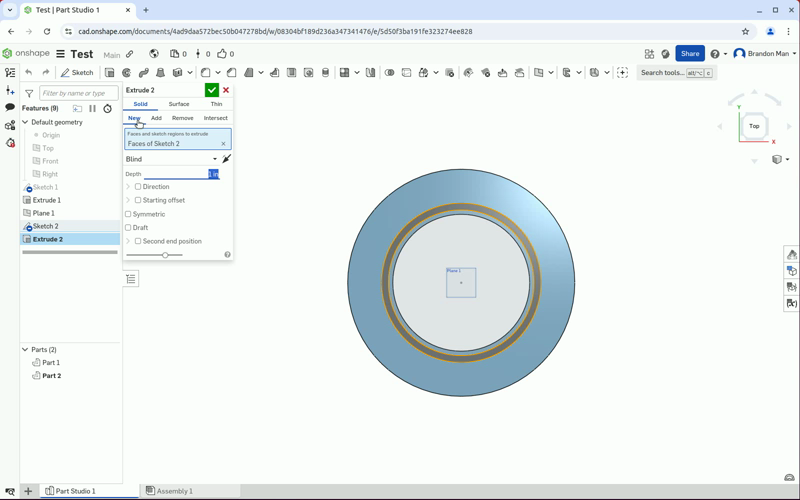
text(2.648)
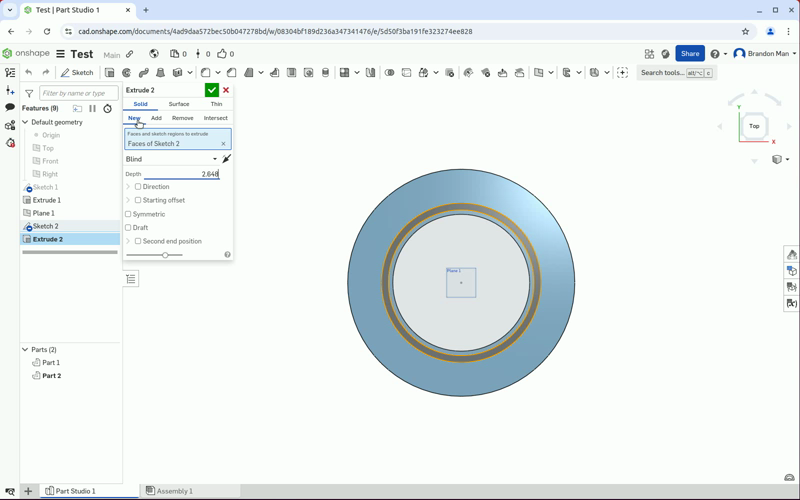
key(enter)
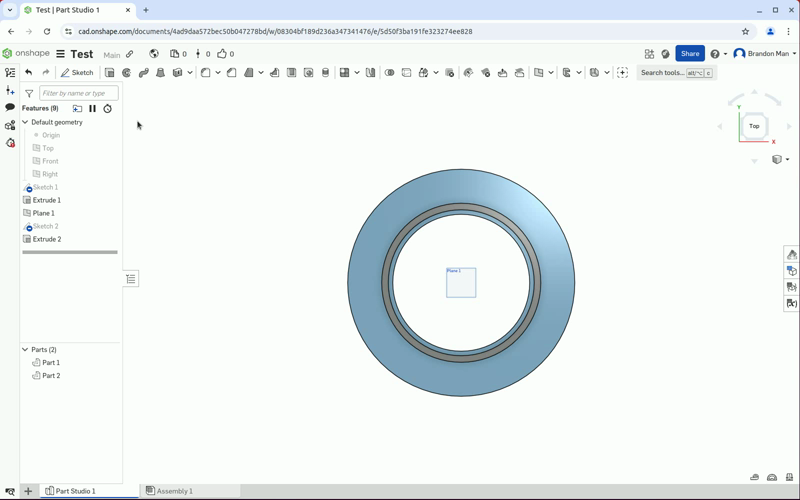
key(shift+h)
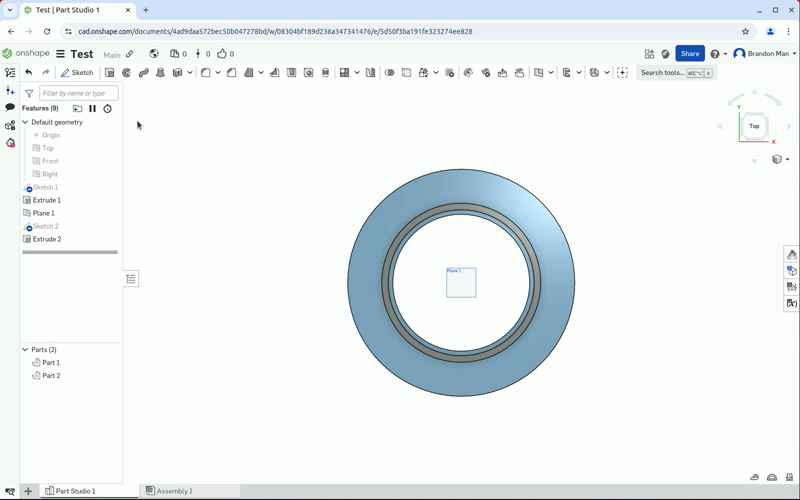
key(shift+h)
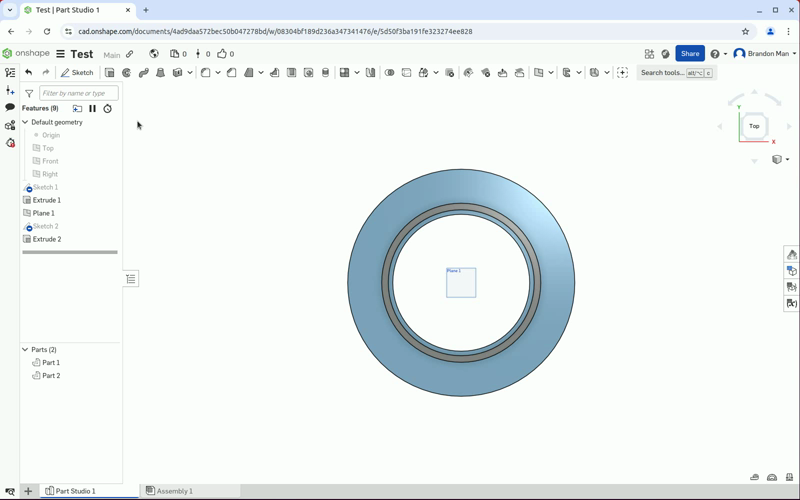
mouse_move(73, 189)
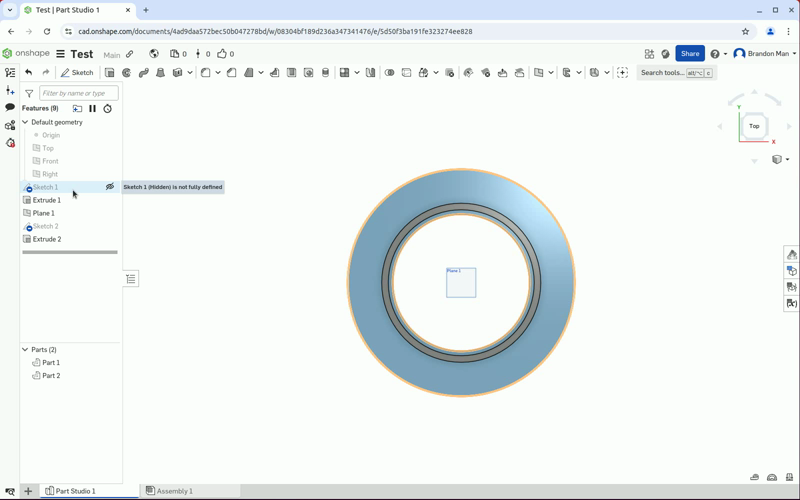
click(73, 189)
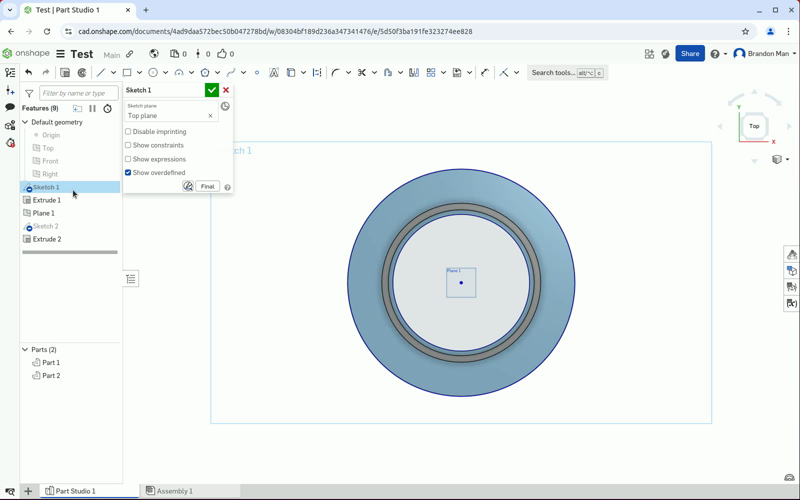
mouse_move(229, 92)
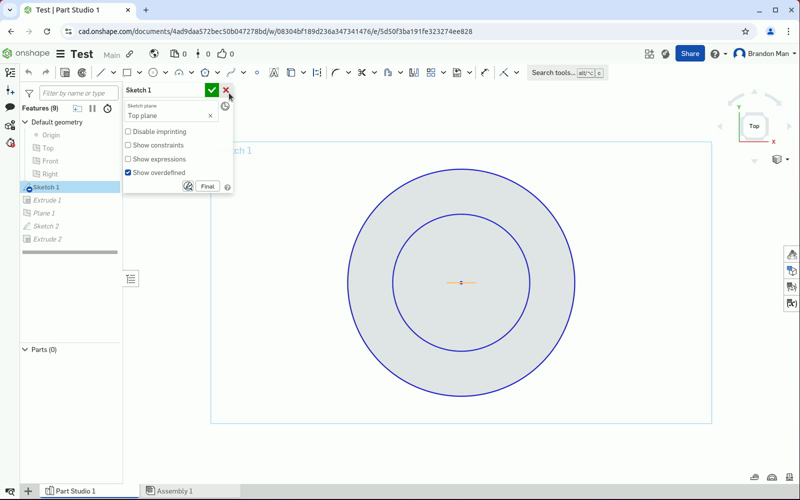
click(229, 92)
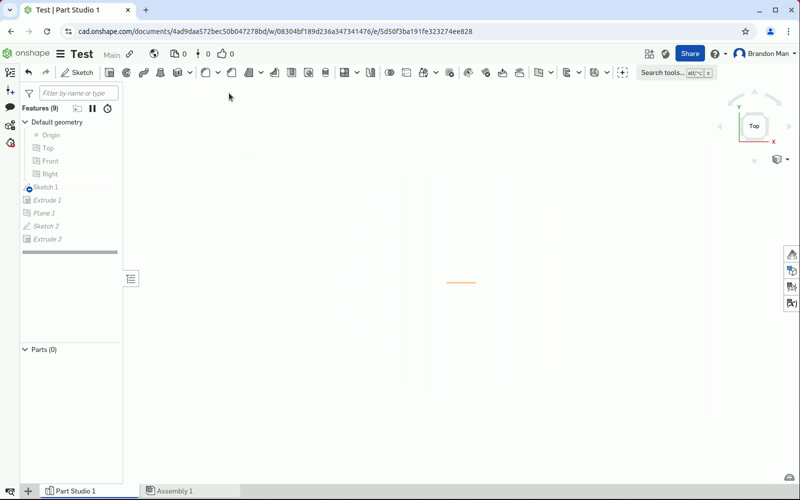
key(shift+s)
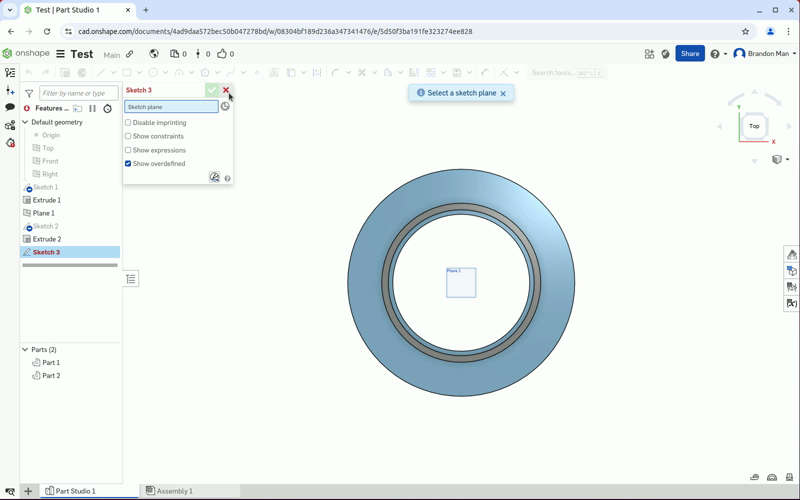
mouse_move(73, 215)
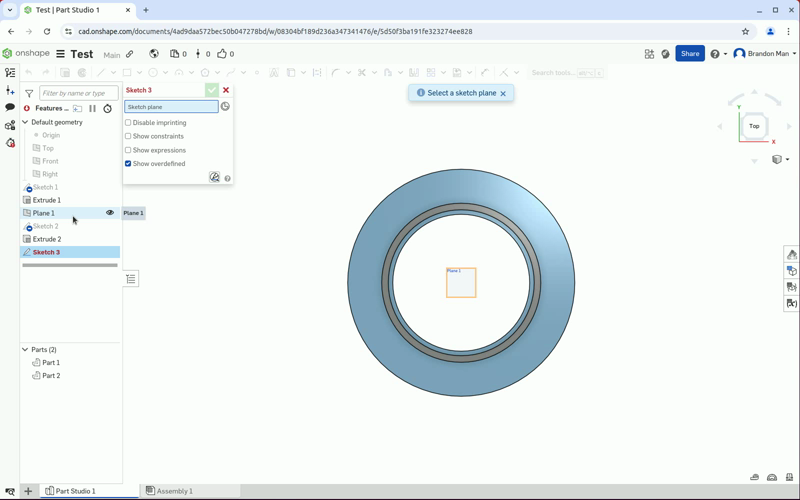
click(73, 215)
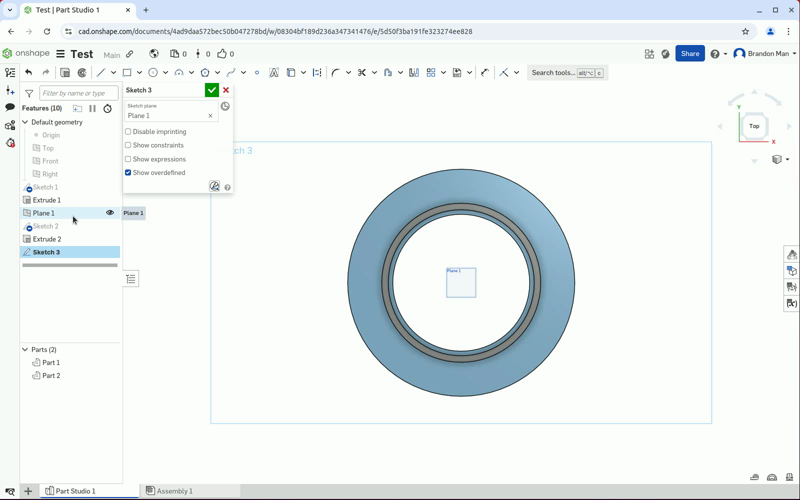
mouse_move(73, 352)
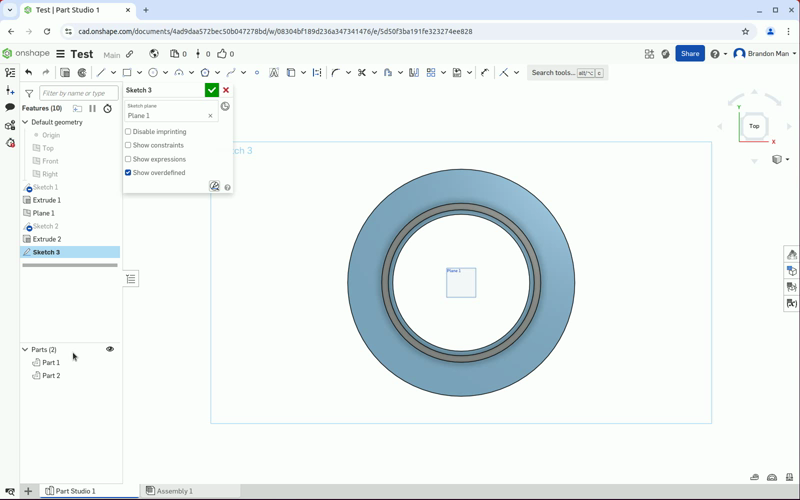
key(y)
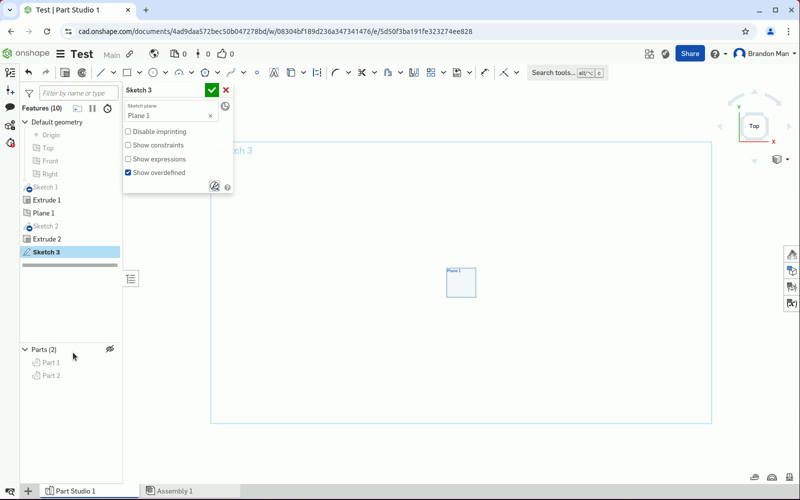
key(c)
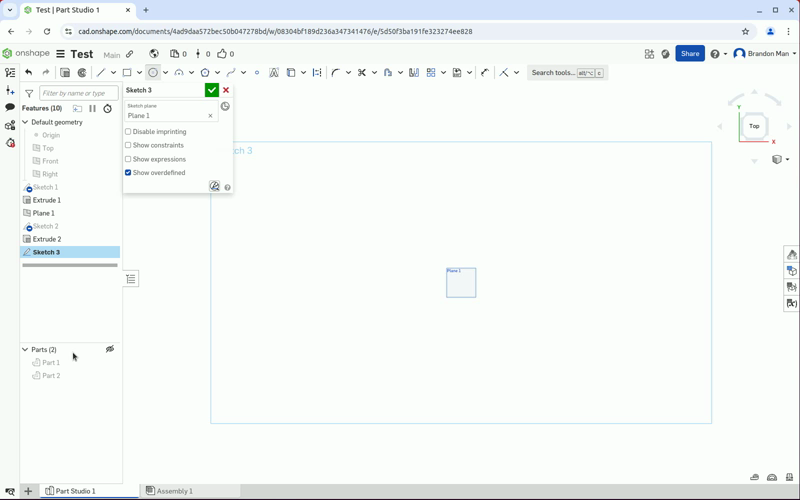
key_down(shift)
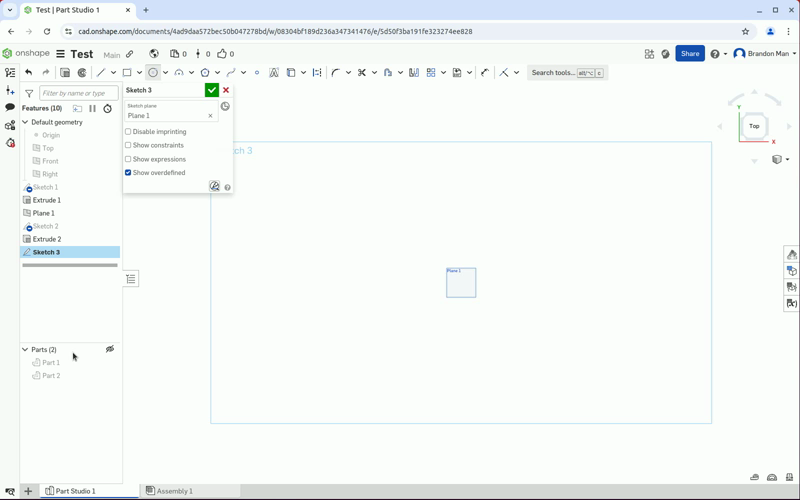
mouse_move(461, 282)
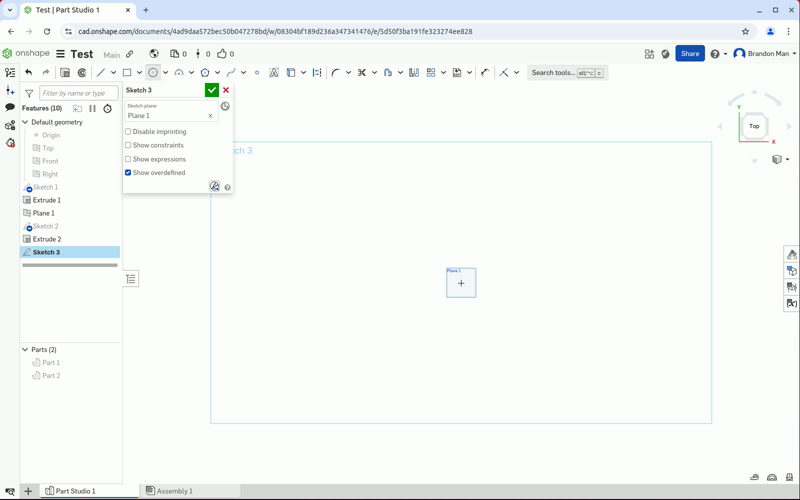
click(461, 282)
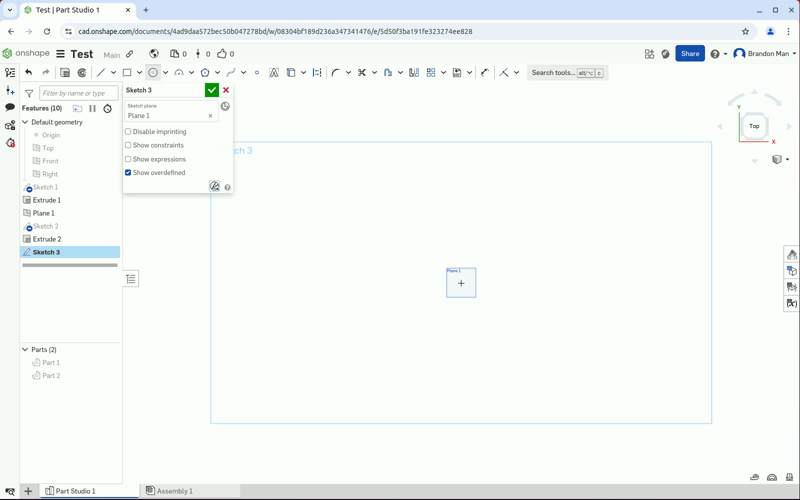
key_up(shift)
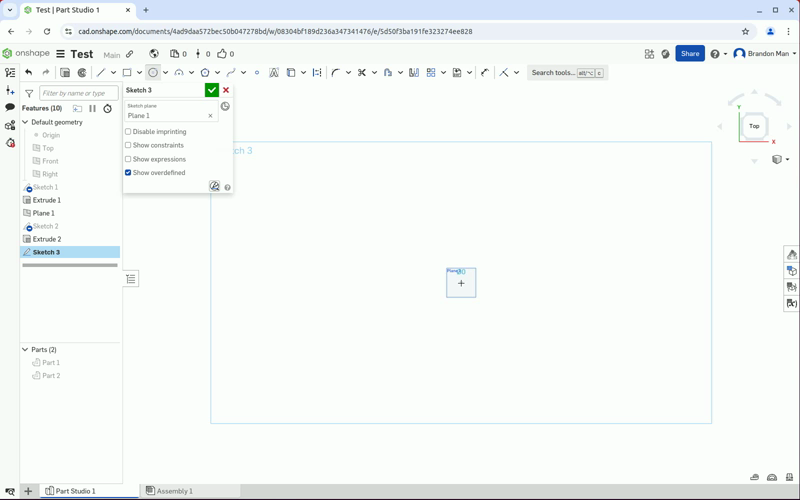
mouse_move(556, 282)
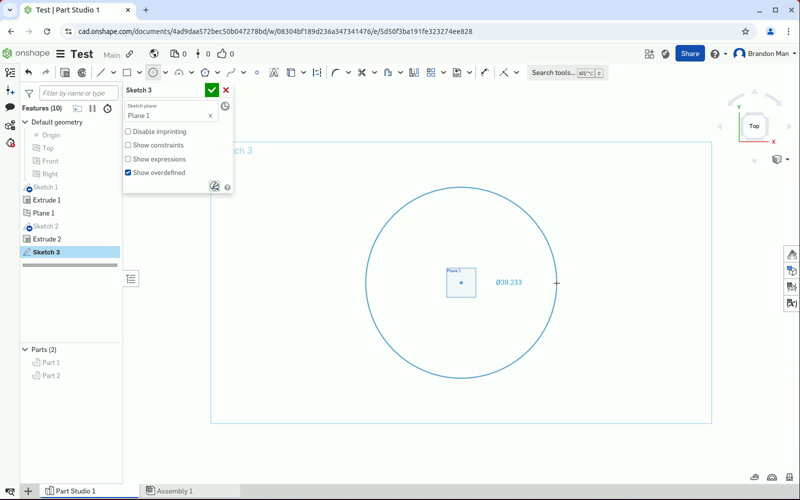
click(556, 282)
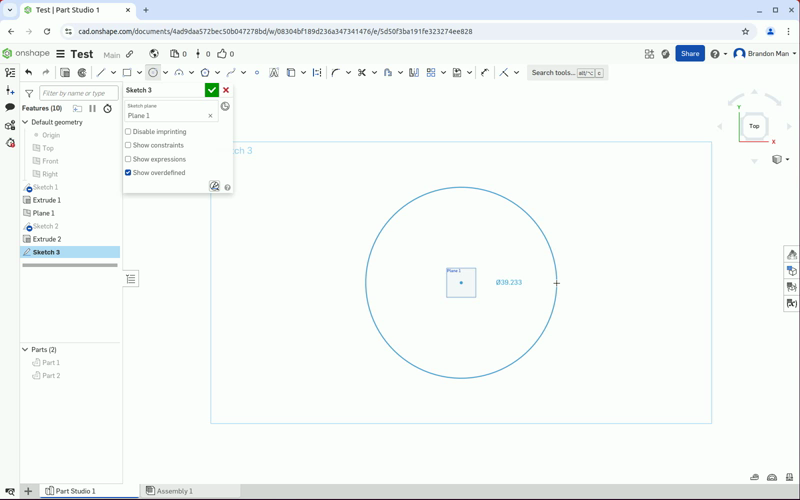
key(esc)
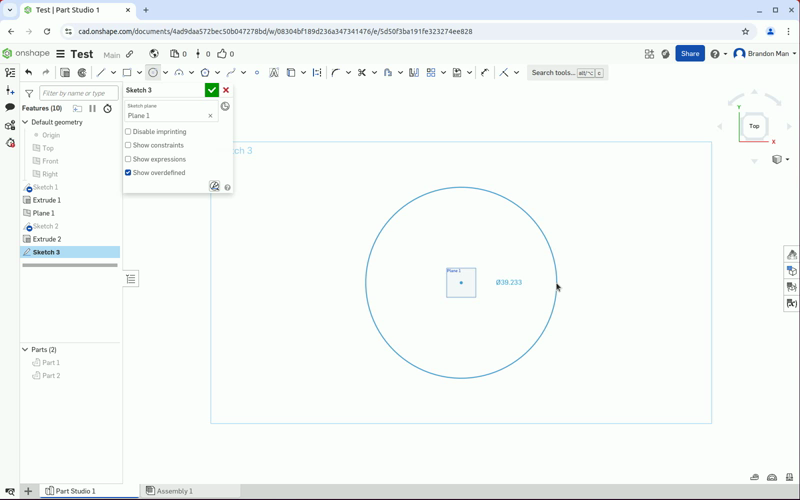
key(c)
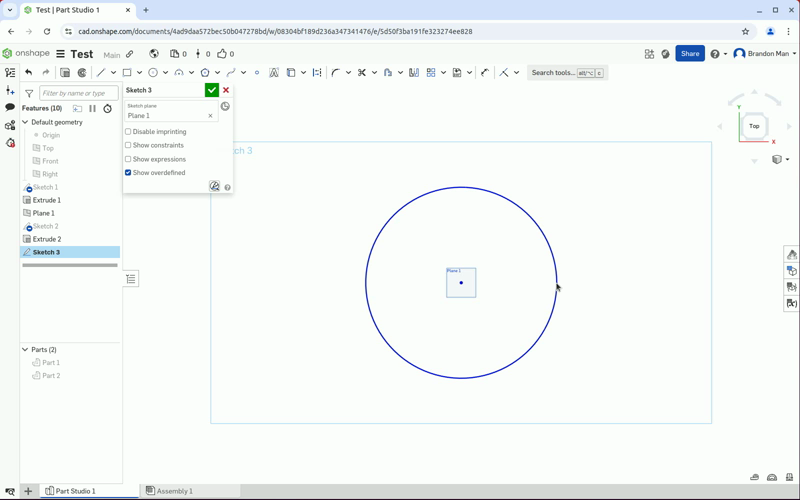
key_down(shift)
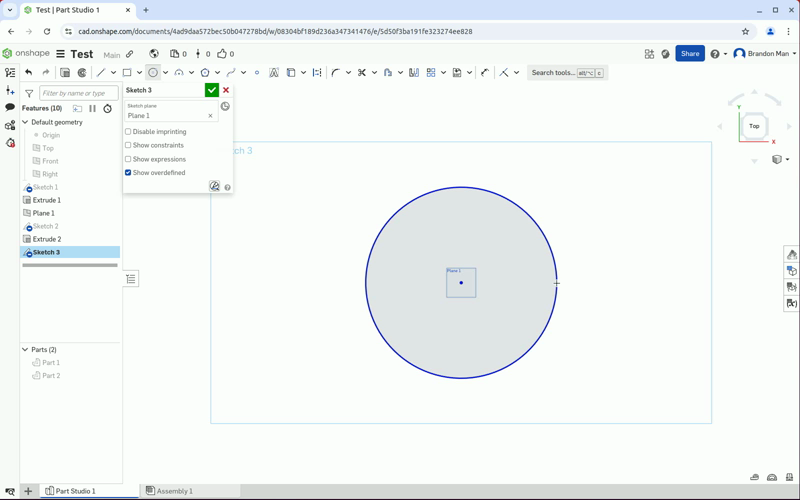
mouse_move(461, 282)
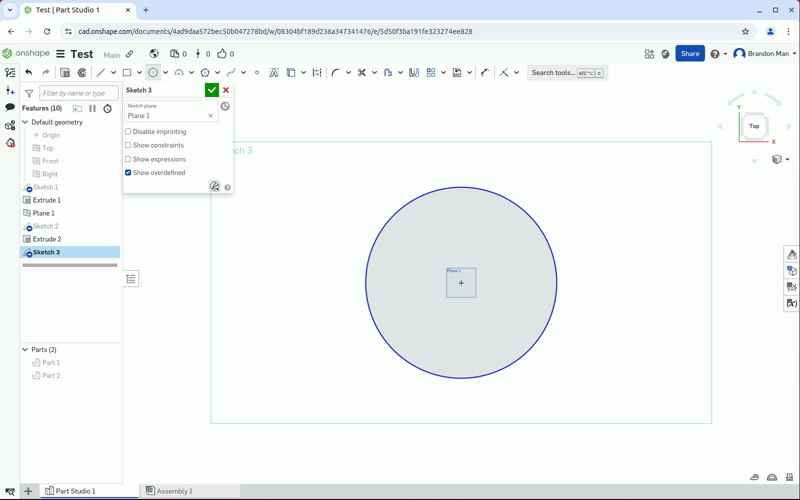
click(461, 282)
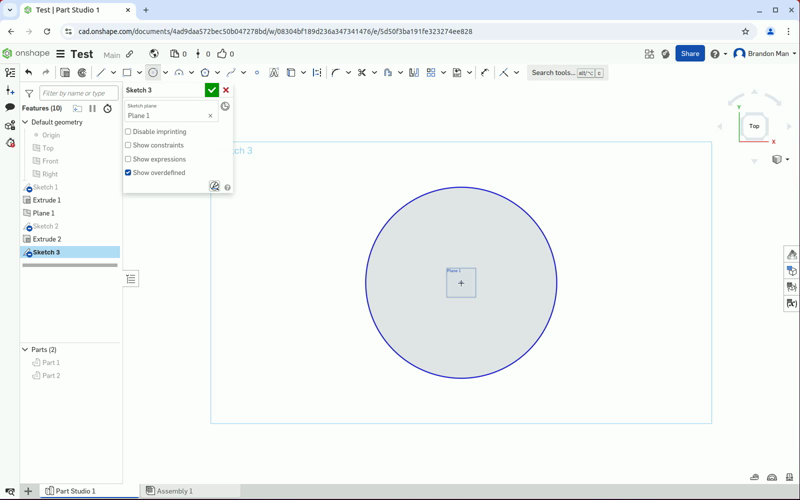
key_up(shift)
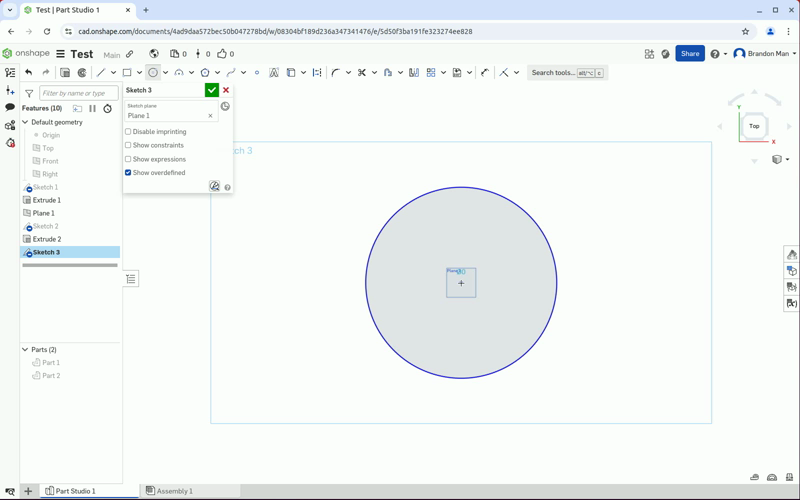
mouse_move(550, 282)
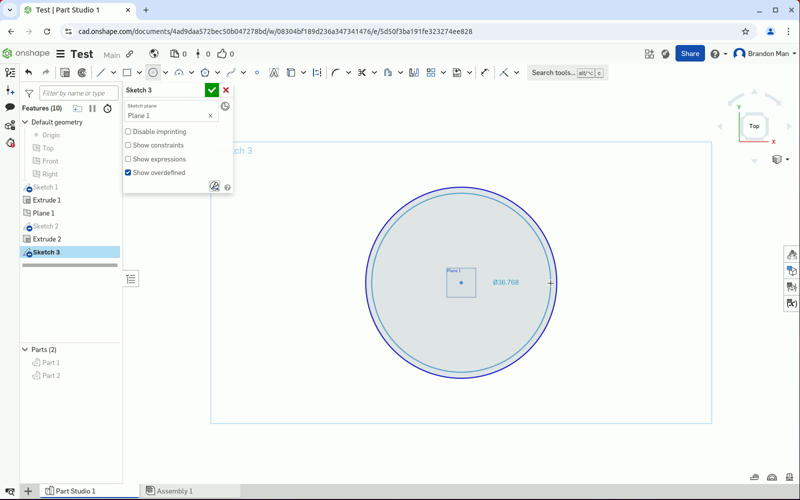
click(550, 282)
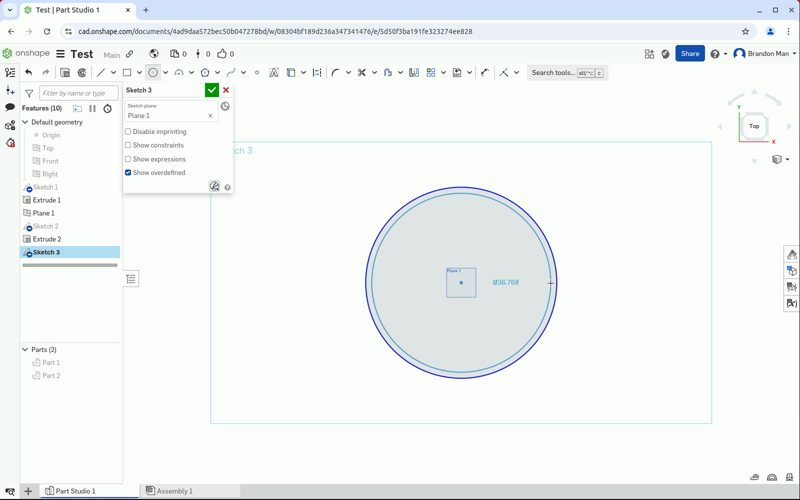
key(esc)
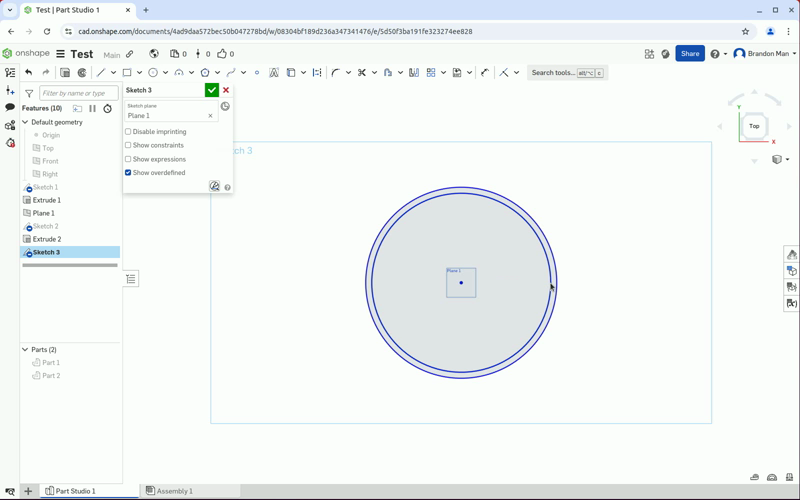
mouse_move(538, 231)
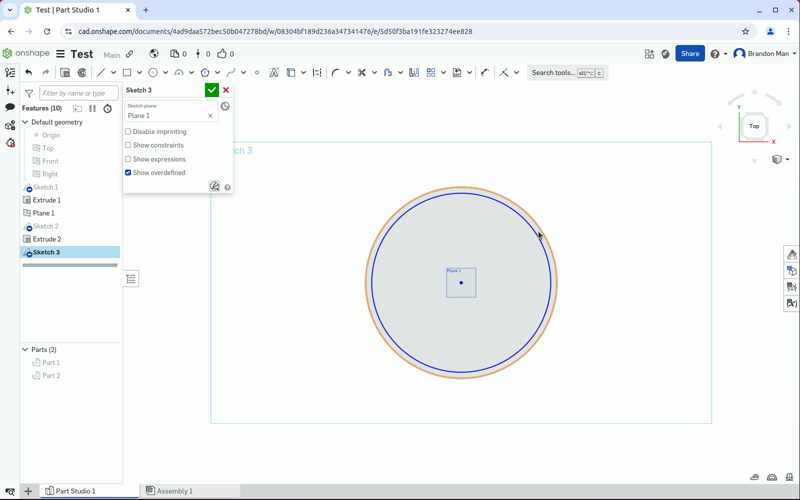
click(538, 231)
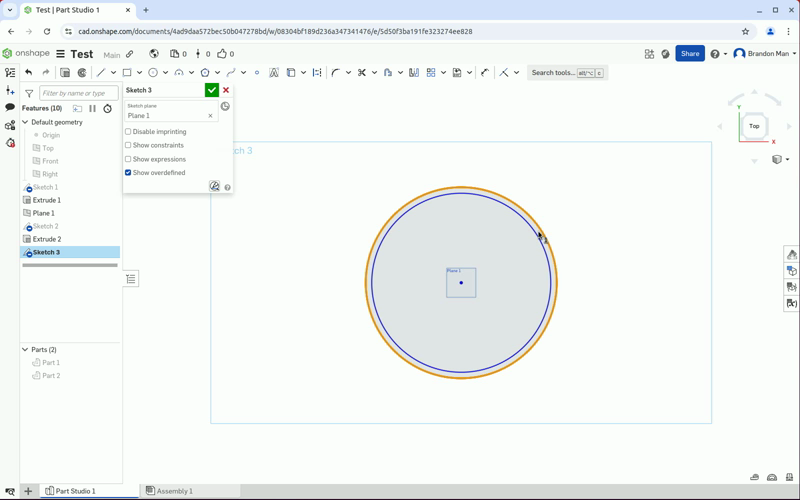
mouse_move(73, 352)
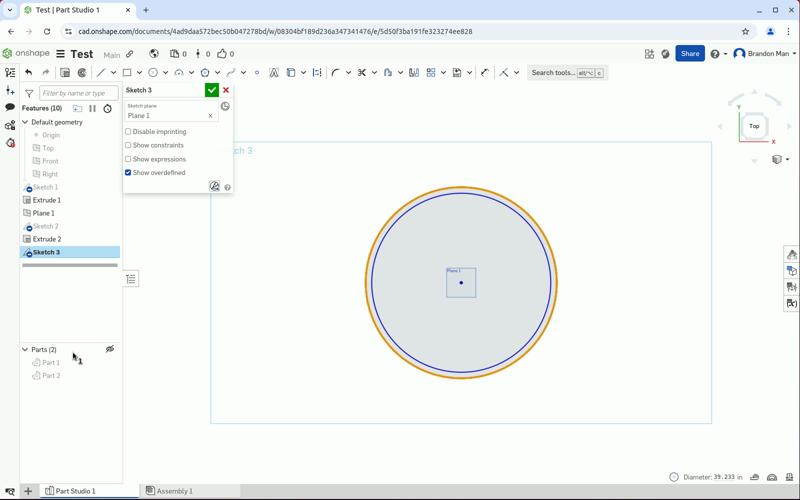
key(shift+y)
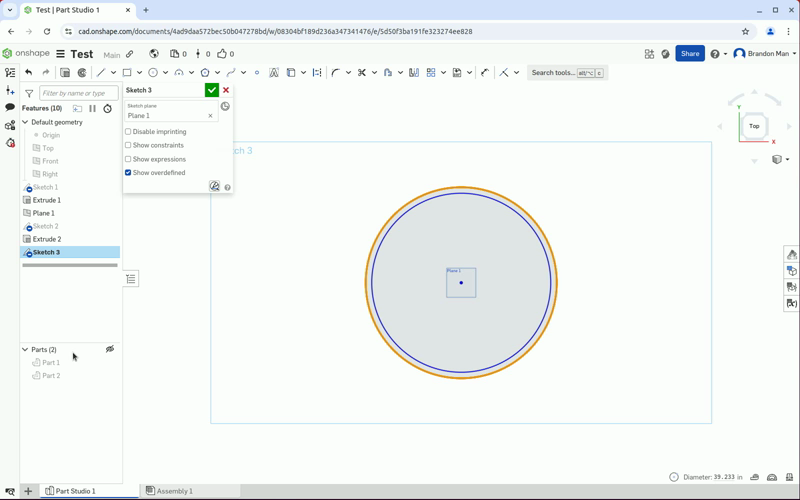
key(shift+e)
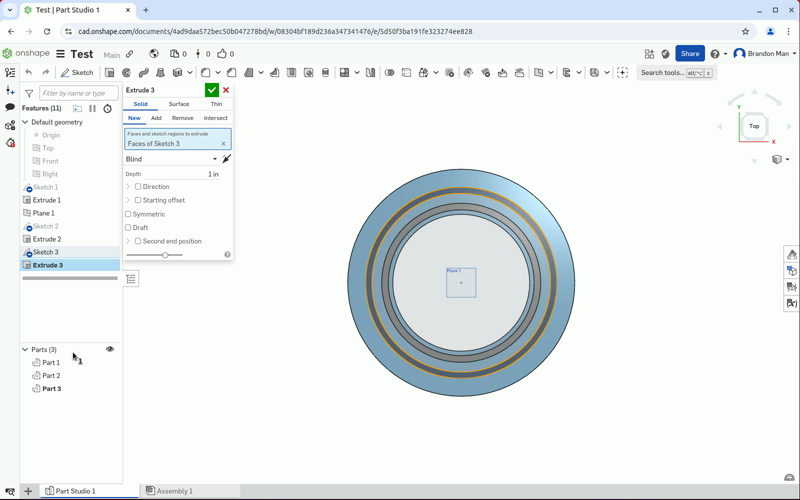
mouse_move(143, 106)
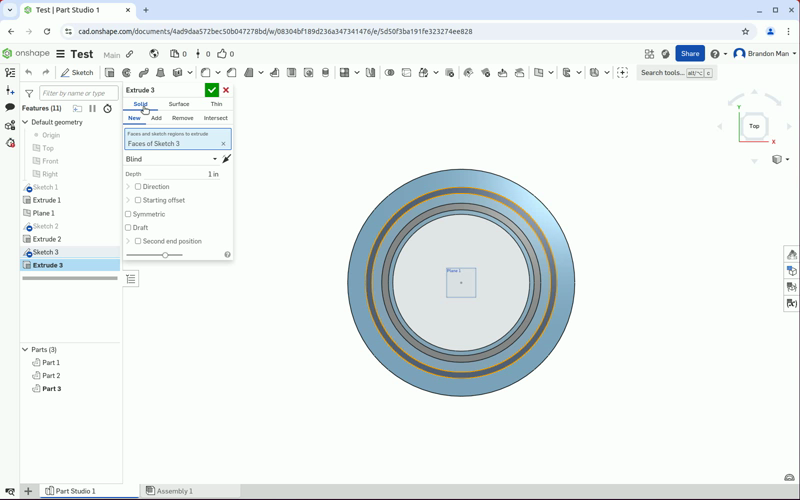
click(143, 106)
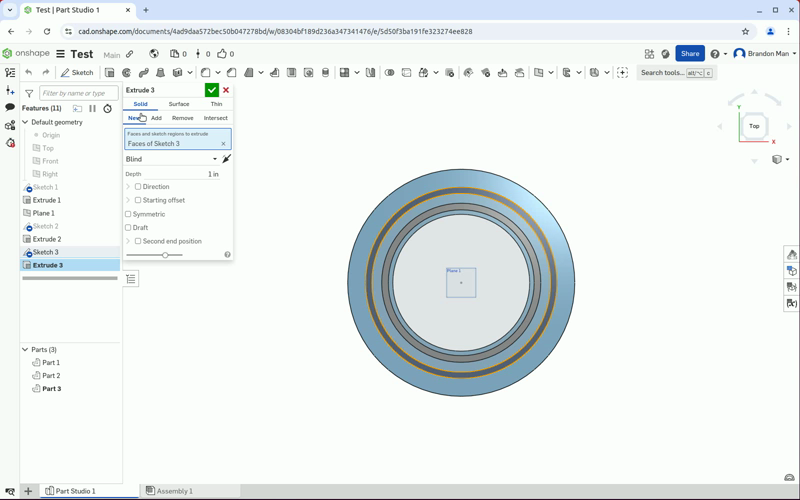
mouse_move(137, 120)
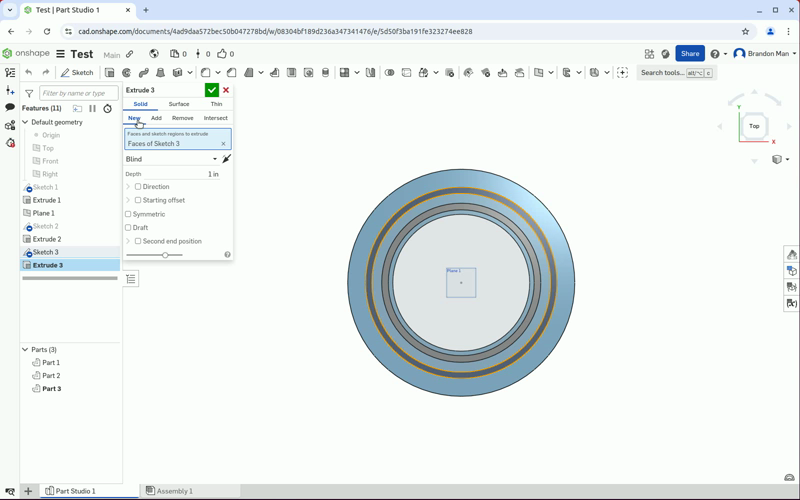
click(137, 120)
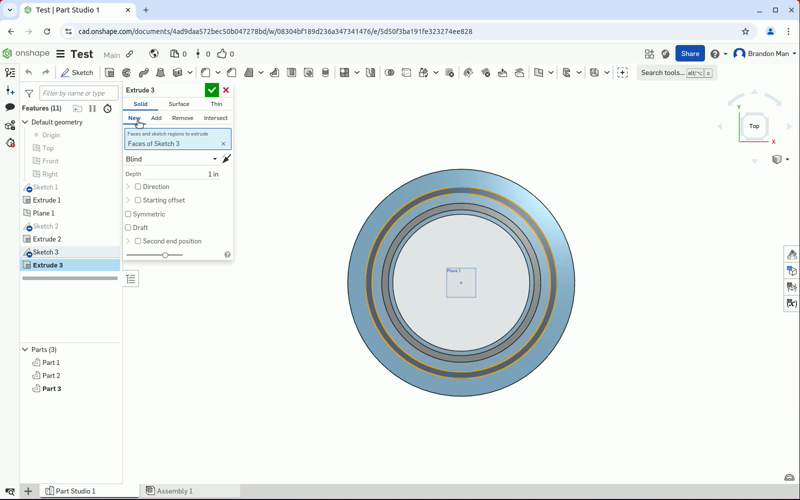
key(tab, 4)
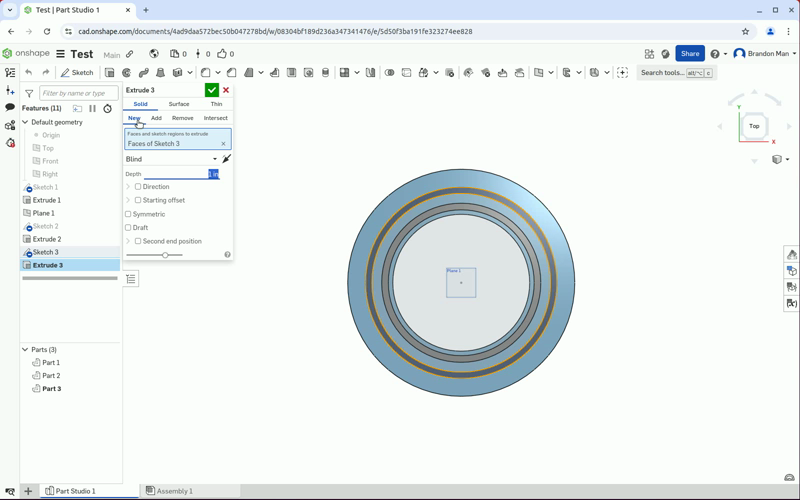
text(2.648)
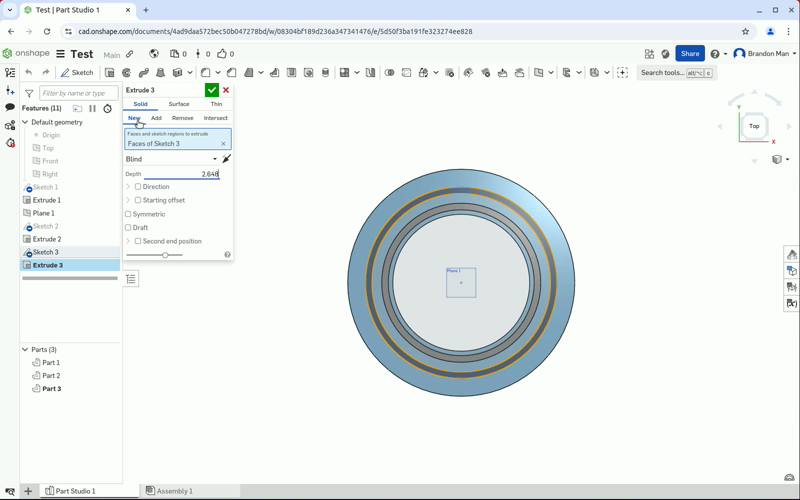
key(enter)
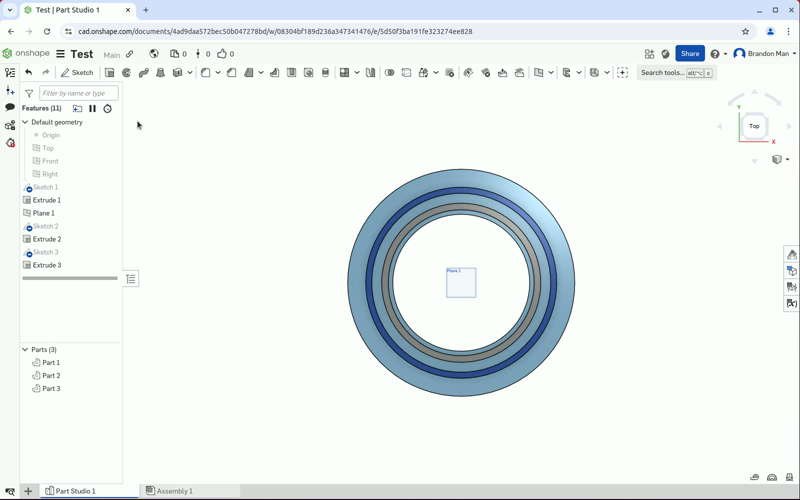
key(shift+h)
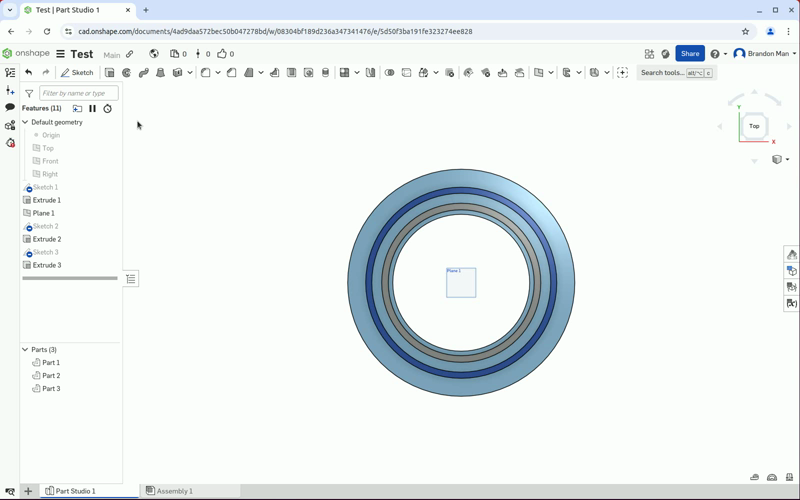
key(shift+h)
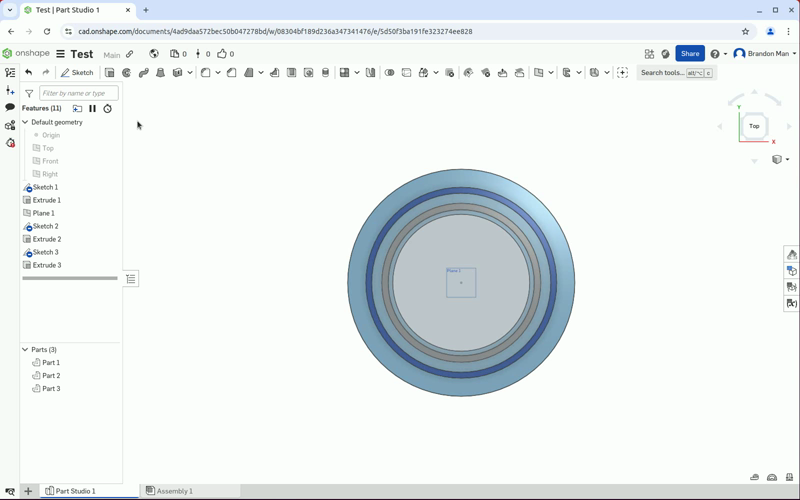
key(shift+7)
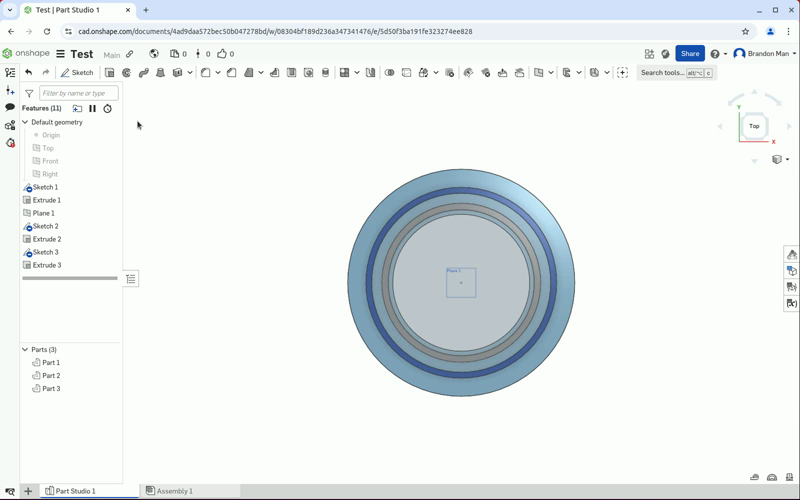
key(up, 3)
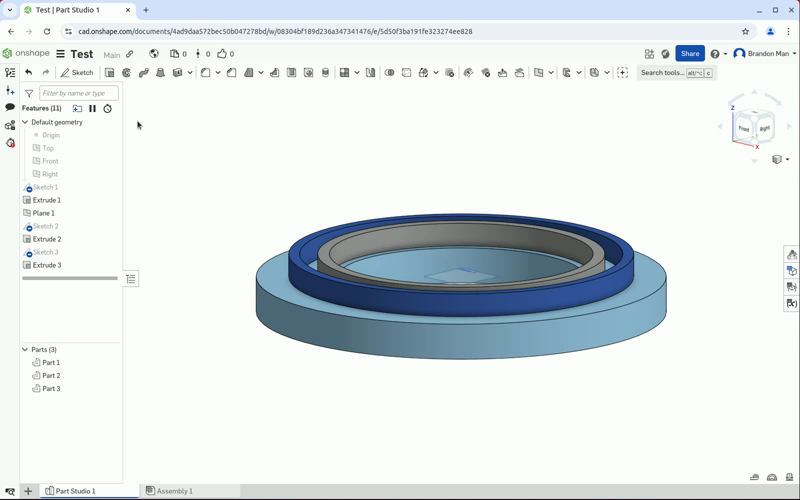
key(left, 3)
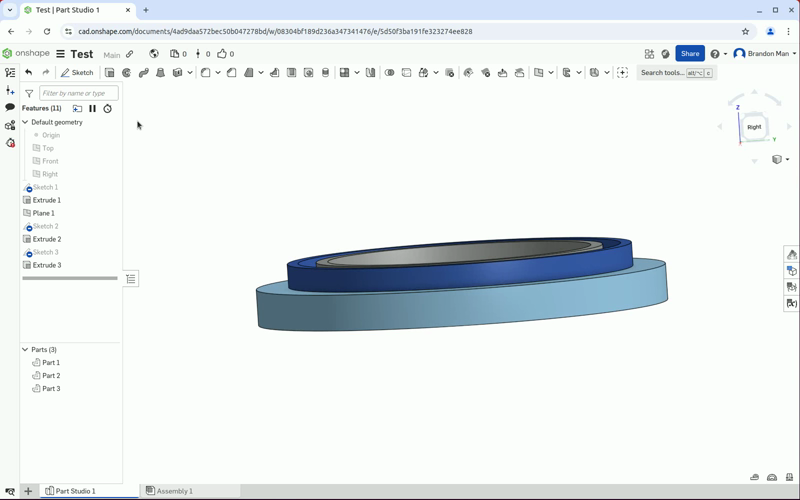
key(right, 3)
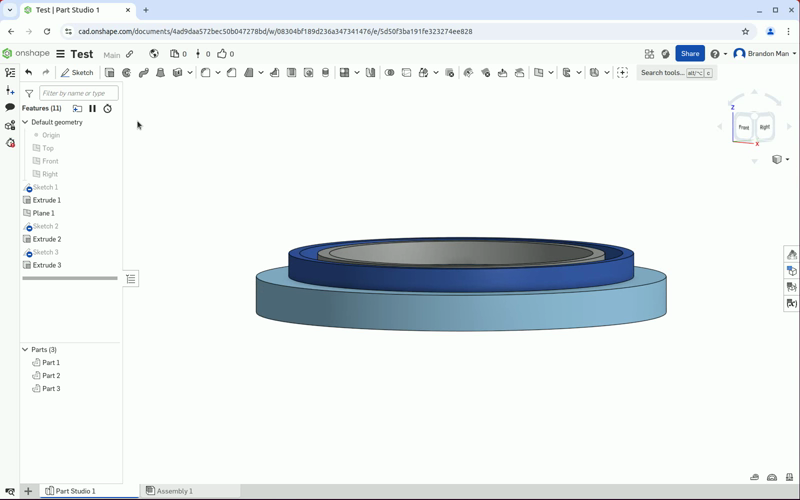
key(down, 3)
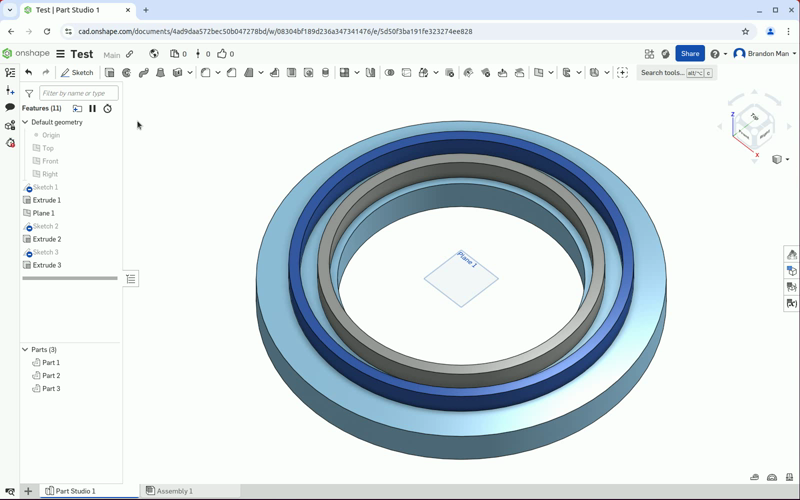
mouse_move(73, 189)
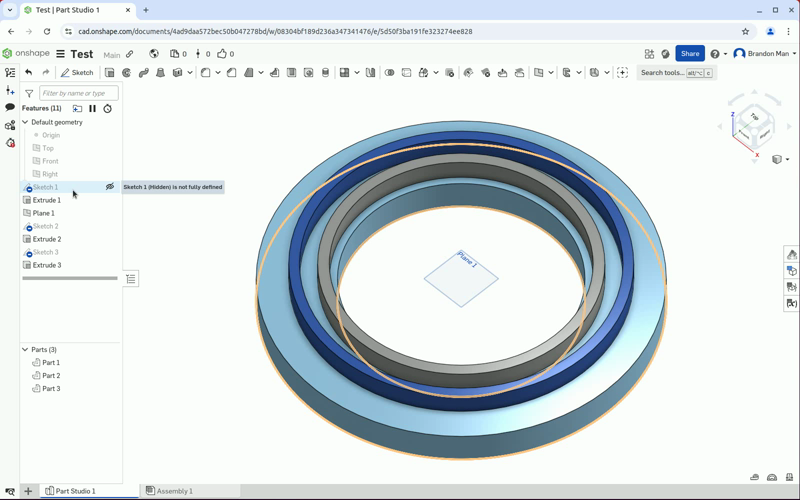
click(73, 189)